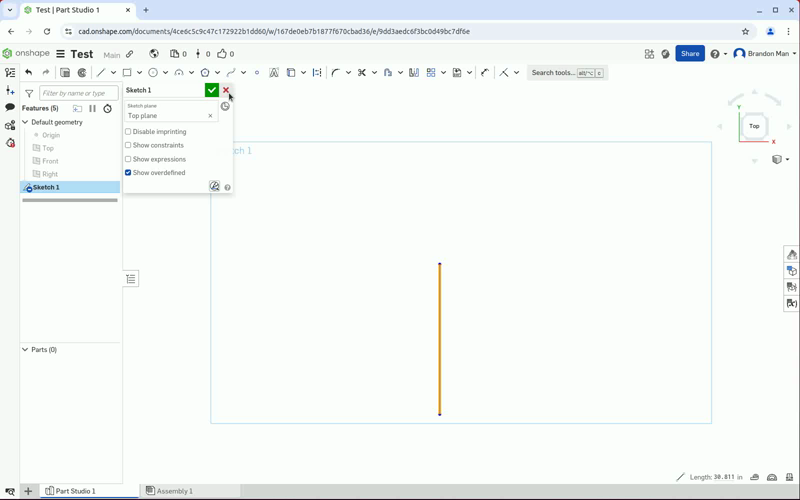
key(shift+h)
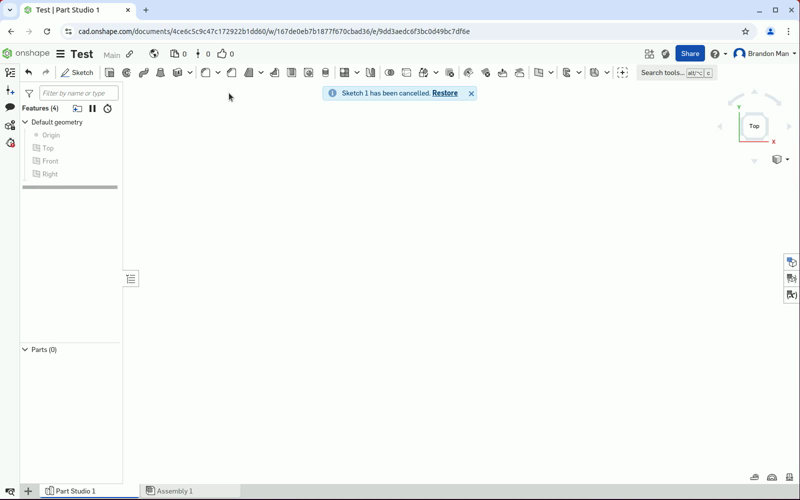
mouse_move(73, 352)
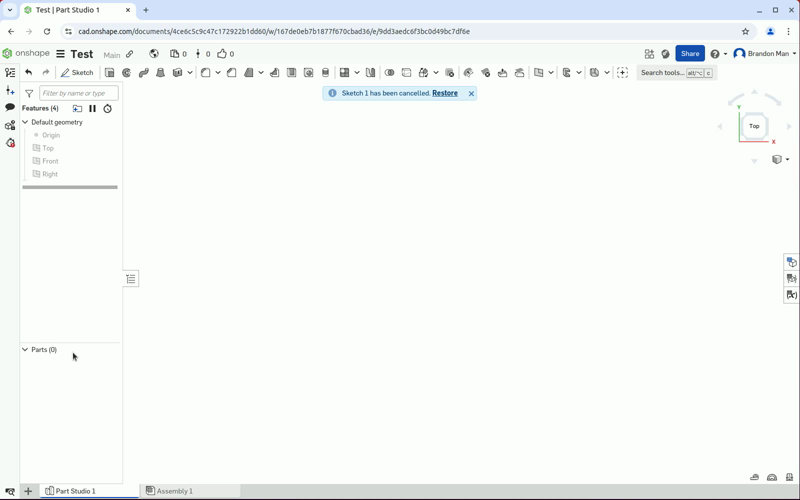
key(y)
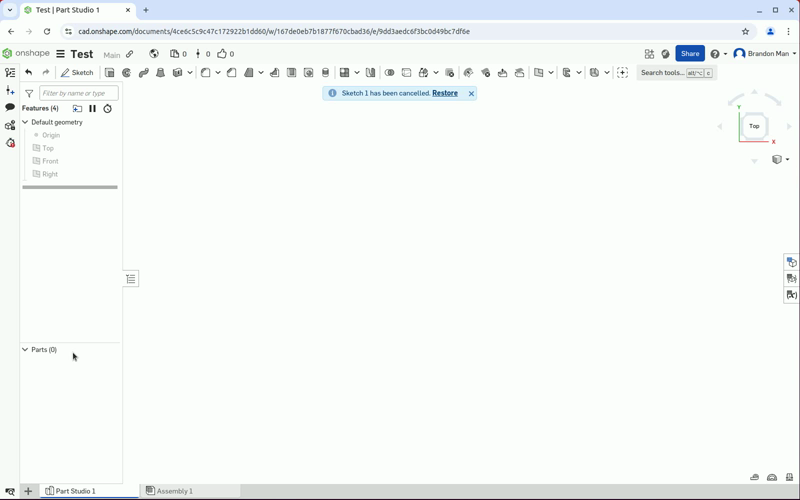
key(shift+p)
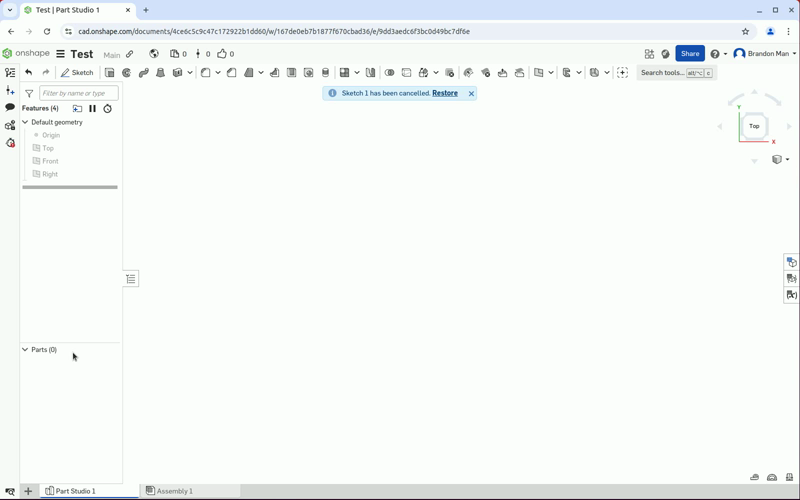
key(space)
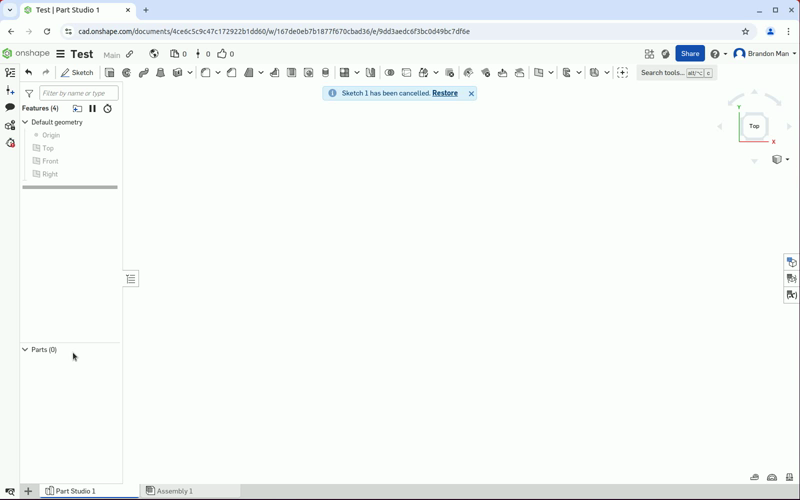
key_down(shift)
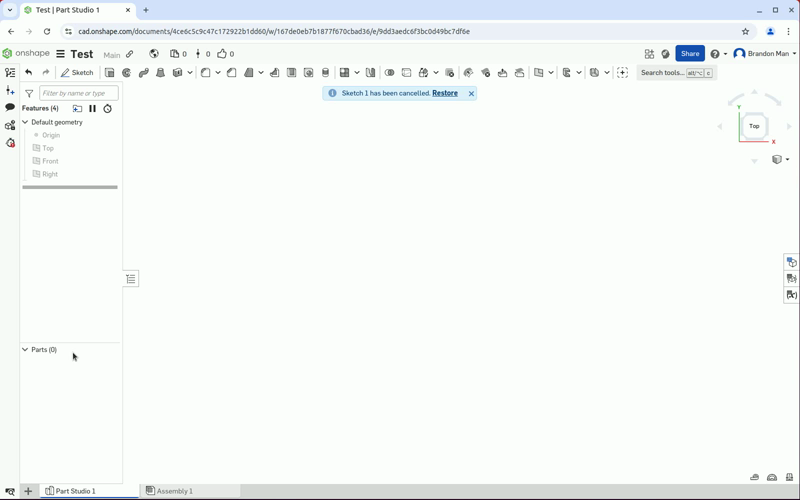
key(up)
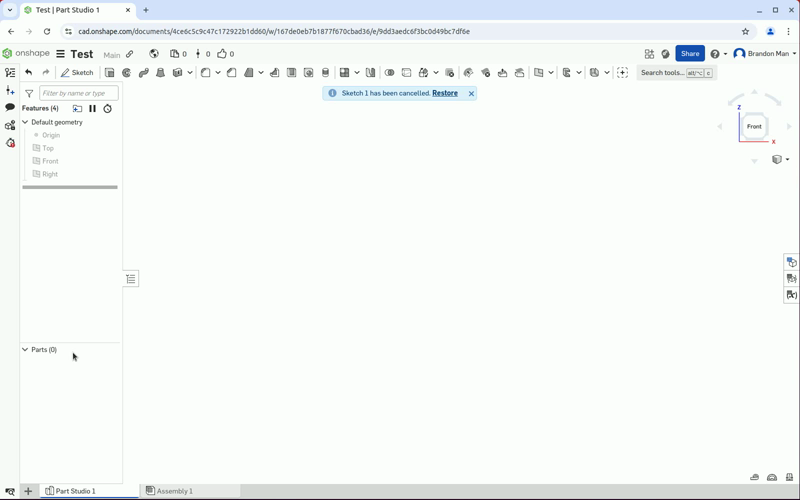
key_up(shift)
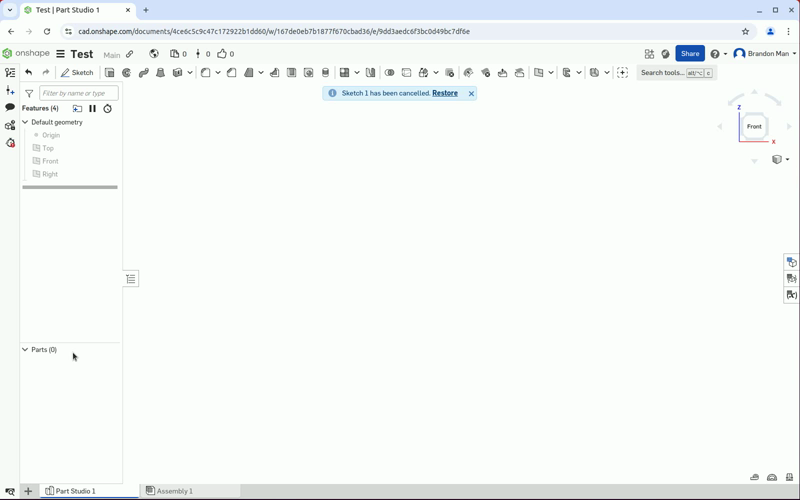
key(space)
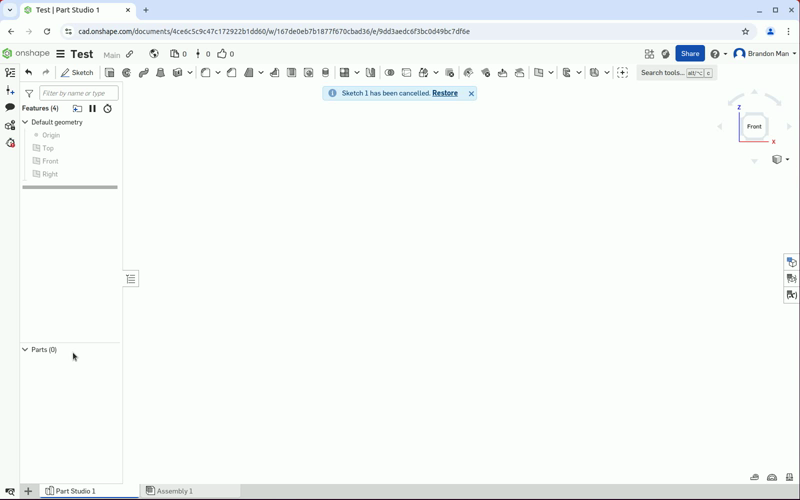
key_down(shift)
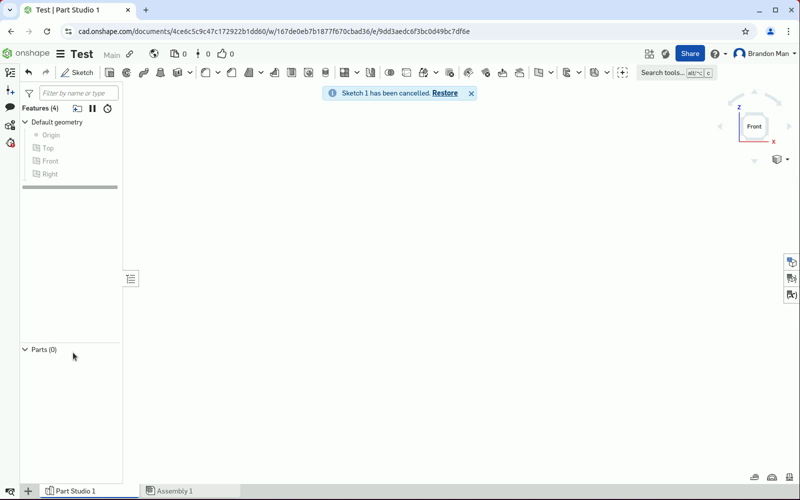
key(left)
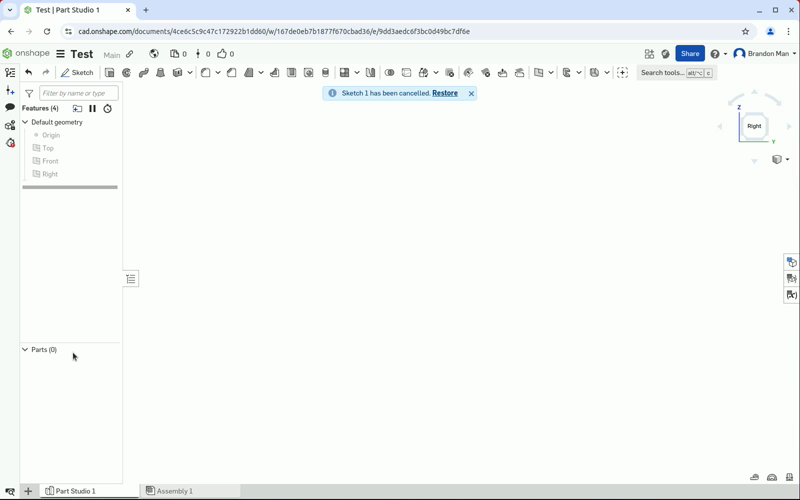
key_up(shift)
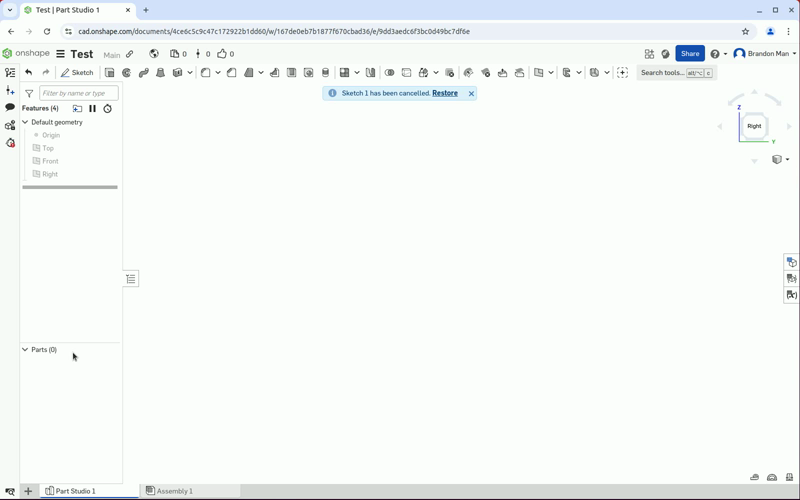
mouse_move(73, 352)
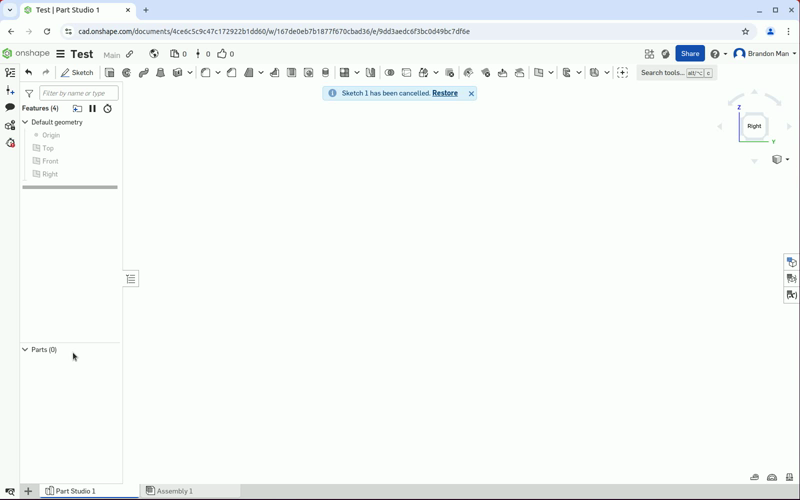
key(shift+y)
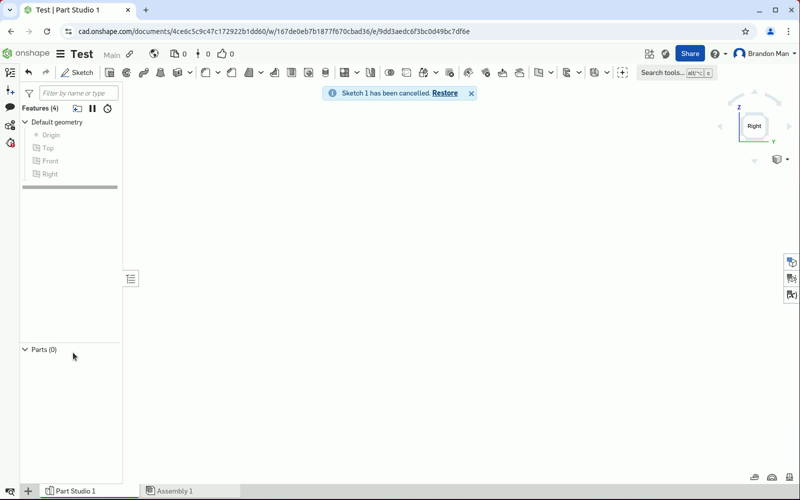
key(shift+s)
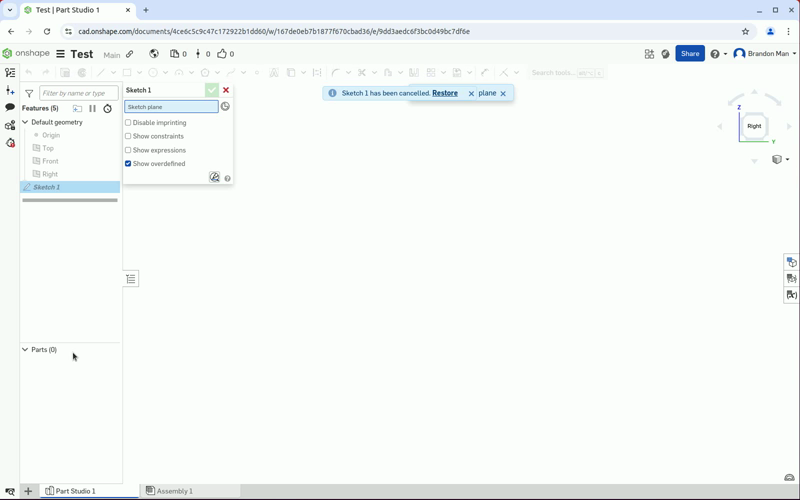
mouse_move(73, 176)
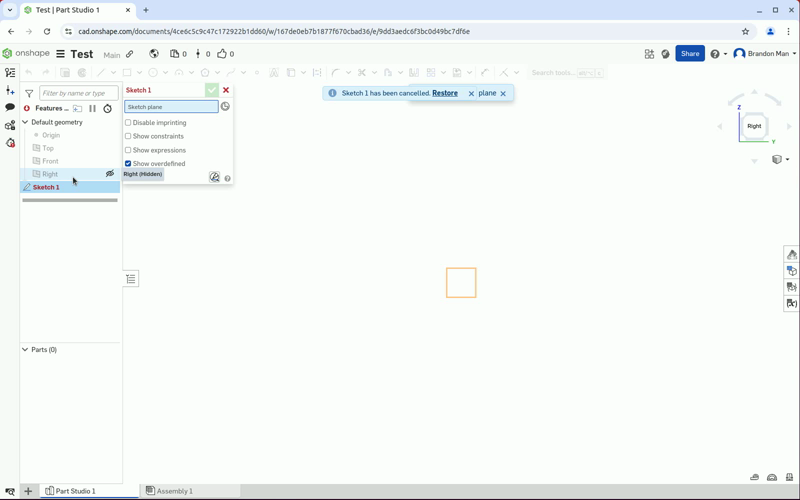
click(73, 176)
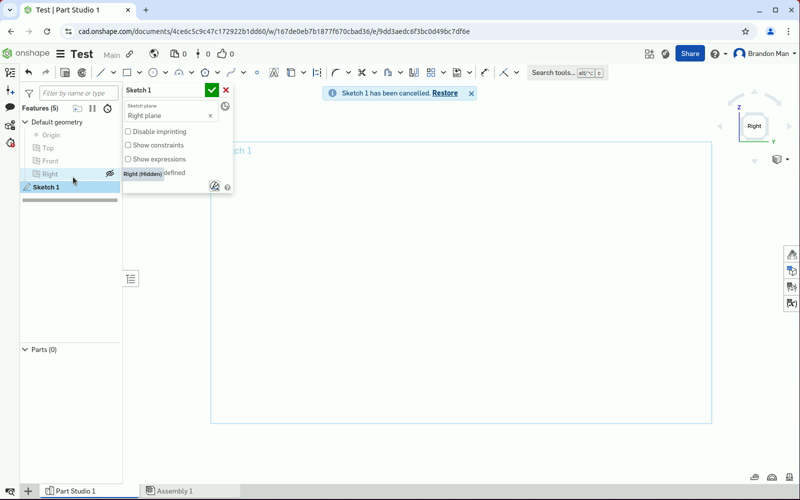
mouse_move(73, 352)
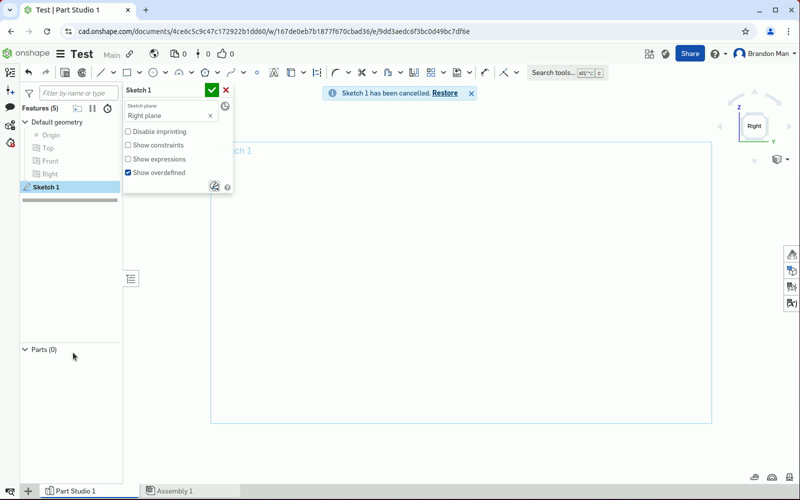
key(y)
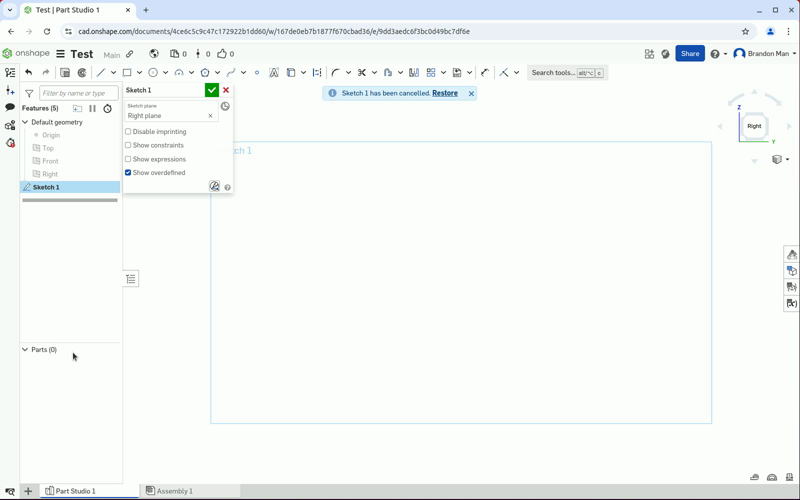
key(l)
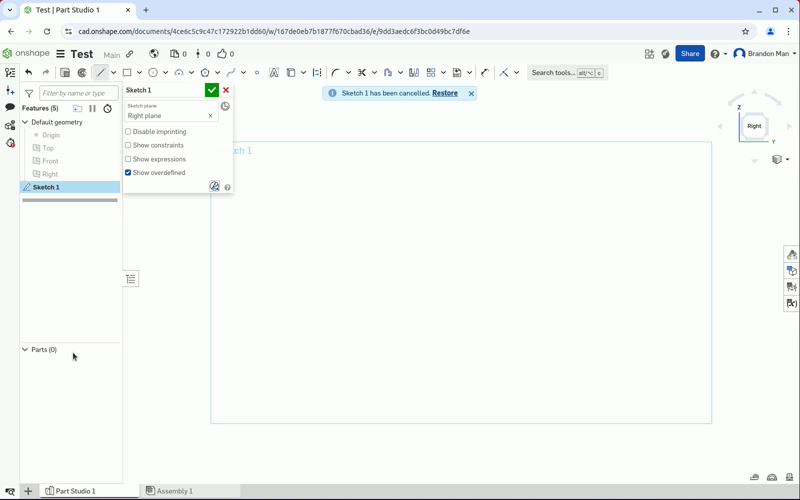
key_down(shift)
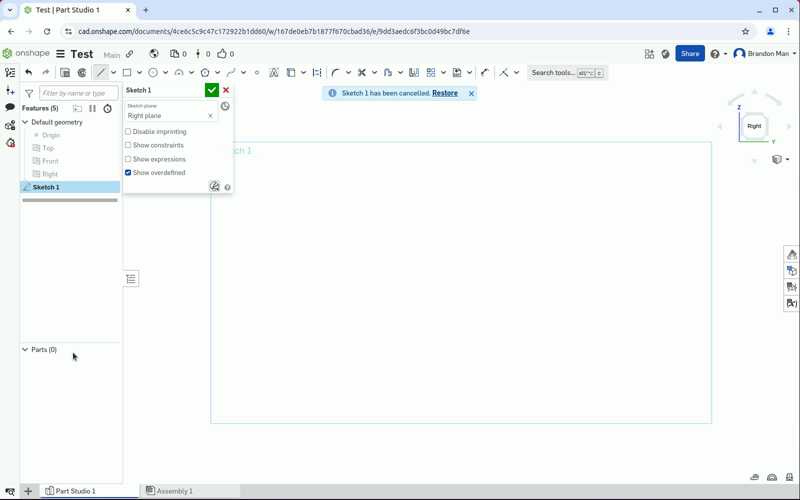
mouse_move(460, 282)
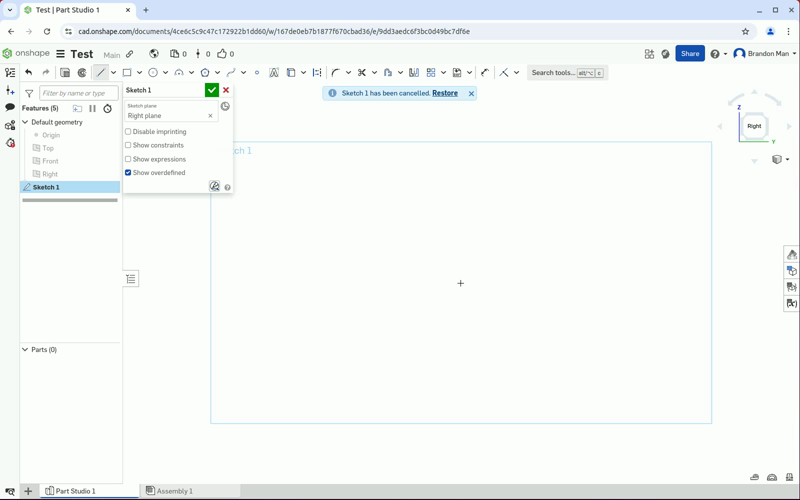
click(460, 282)
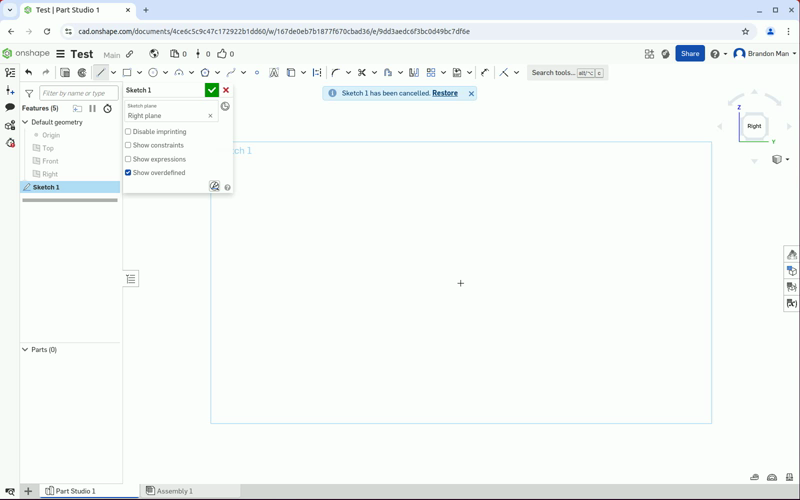
key_up(shift)
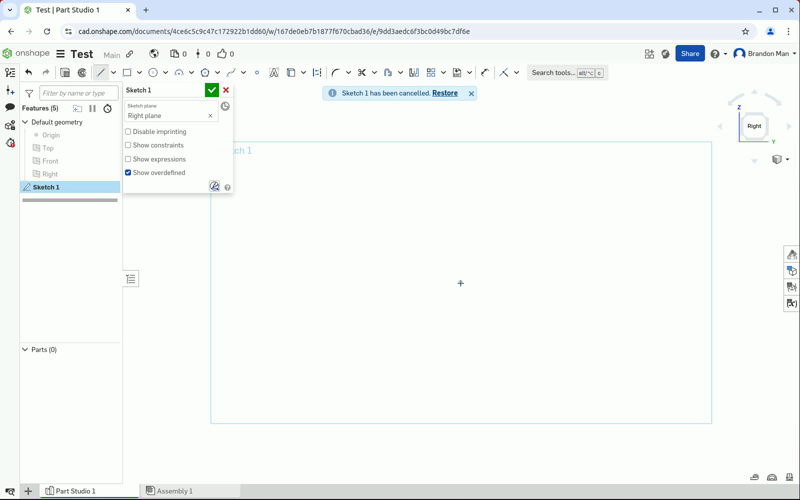
key_down(shift)
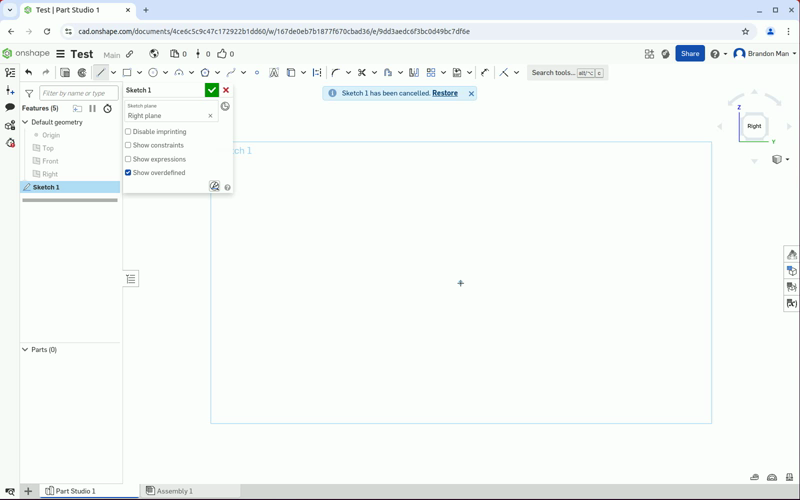
mouse_move(490, 282)
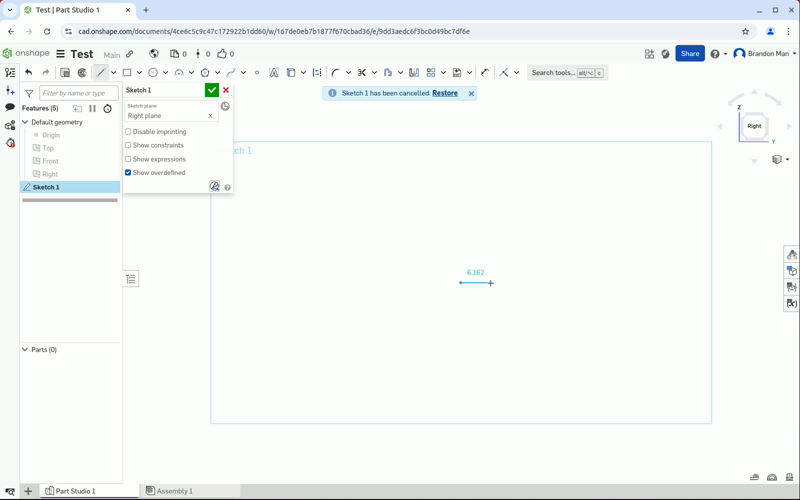
mouse_move(517, 282)
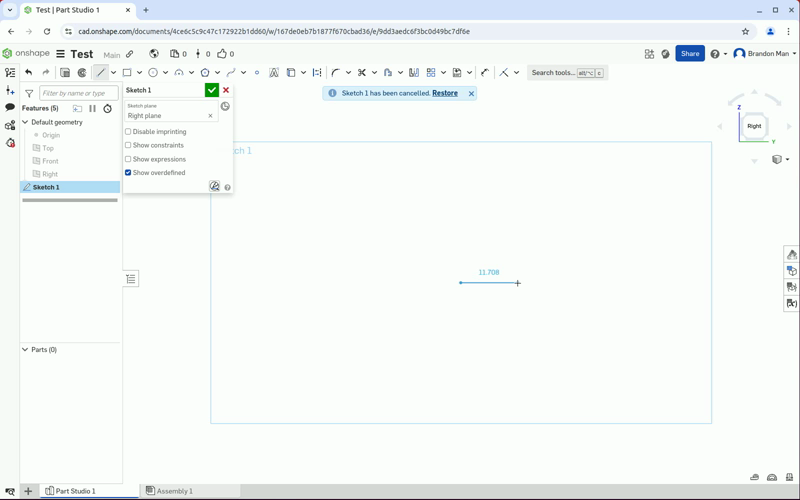
click(517, 282)
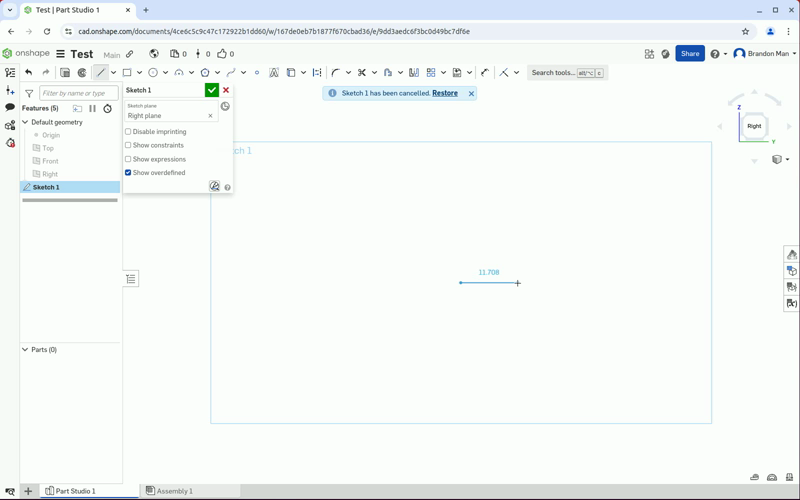
key_up(shift)
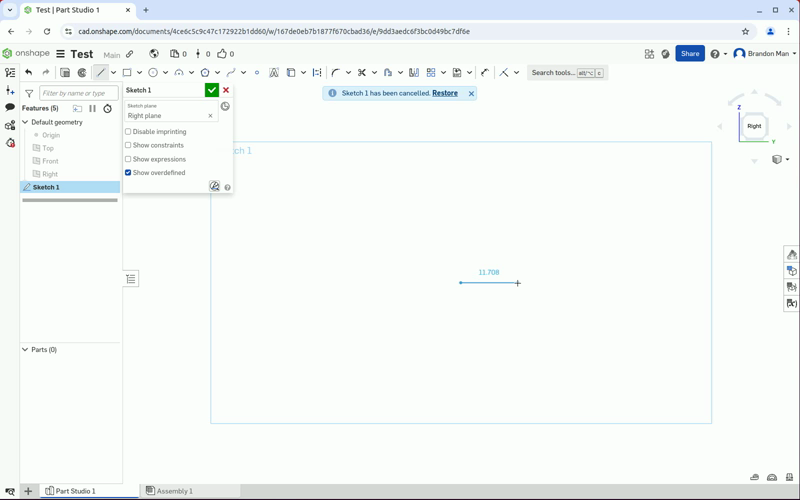
key_down(shift)
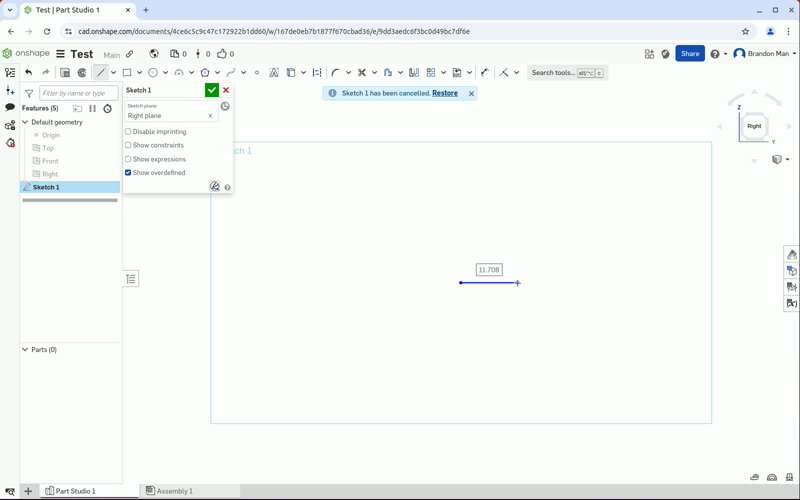
mouse_move(547, 282)
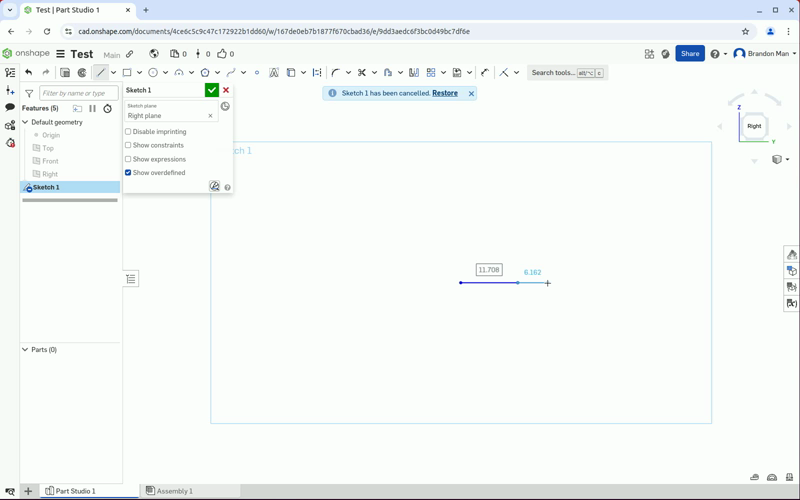
mouse_move(517, 226)
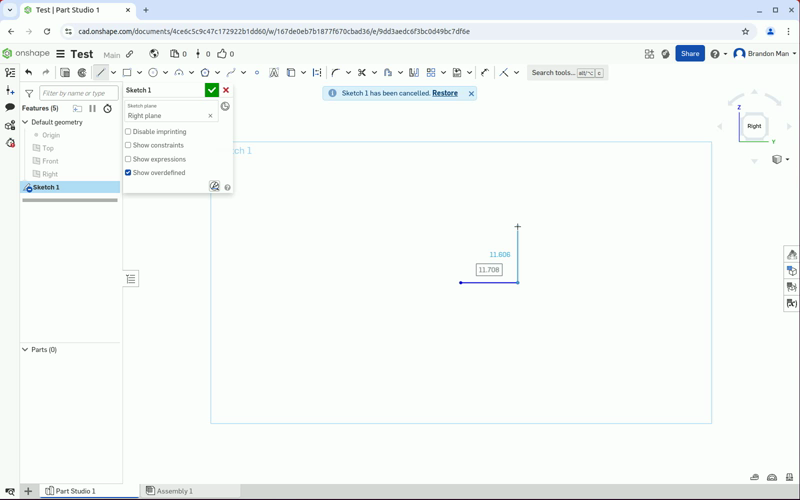
click(517, 226)
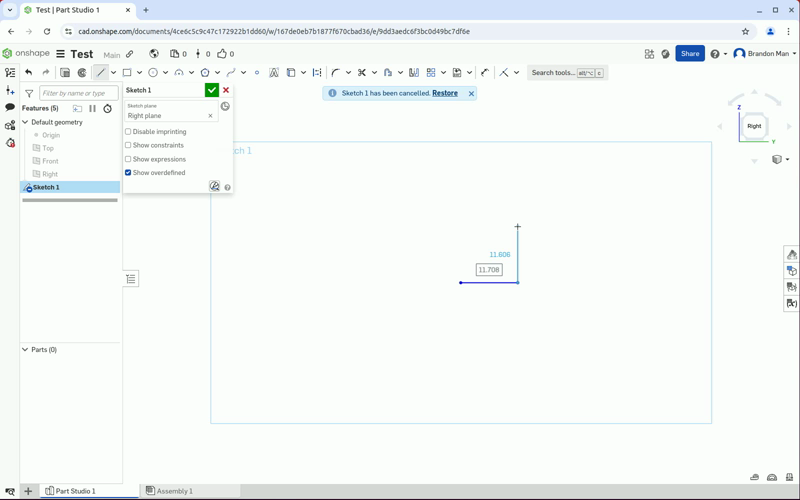
key_up(shift)
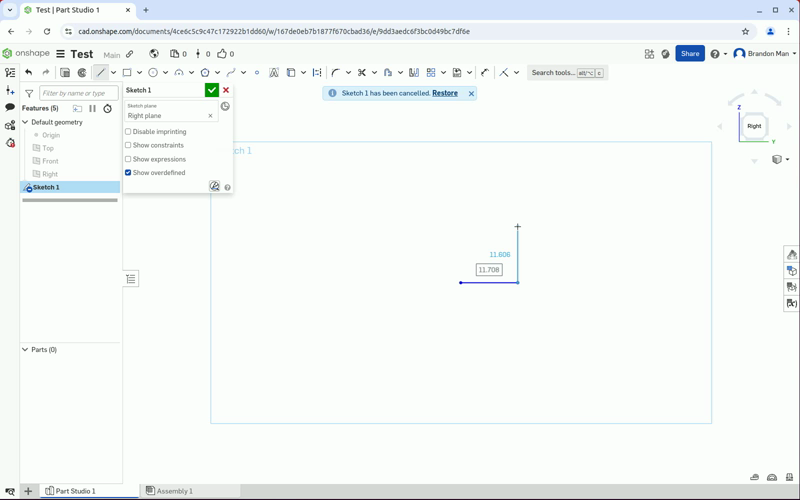
key_down(shift)
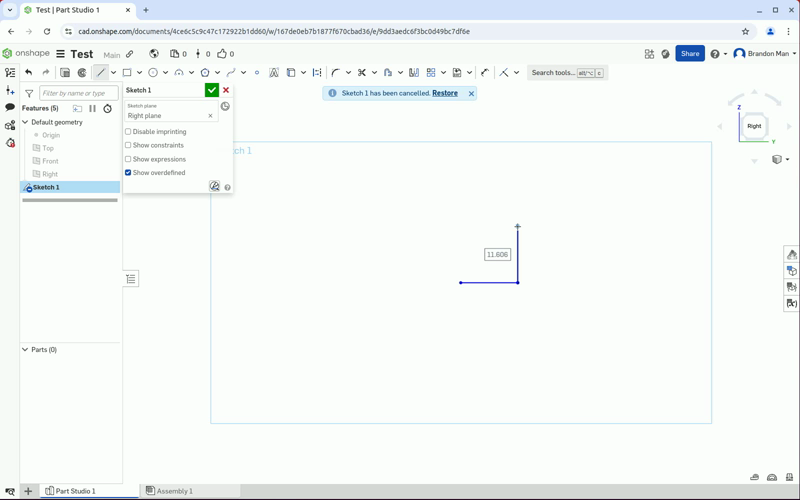
mouse_move(547, 226)
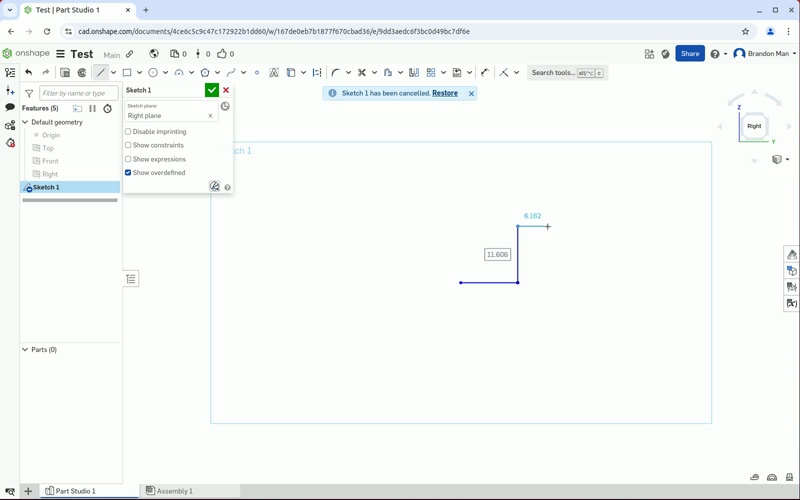
mouse_move(489, 226)
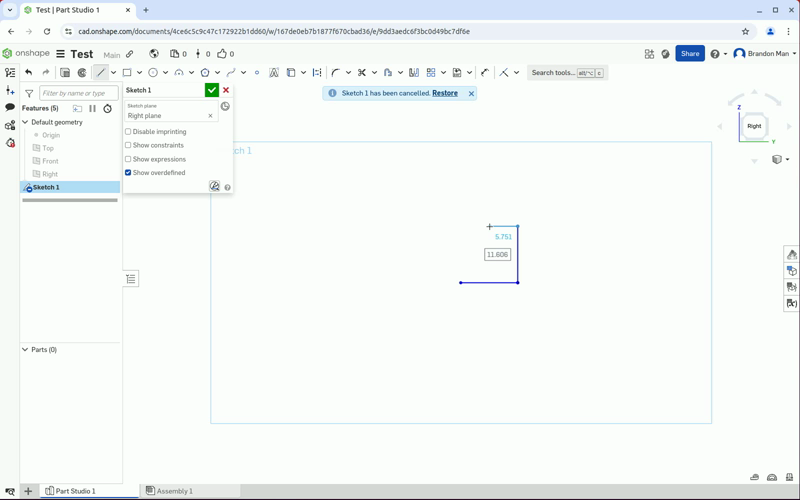
click(489, 226)
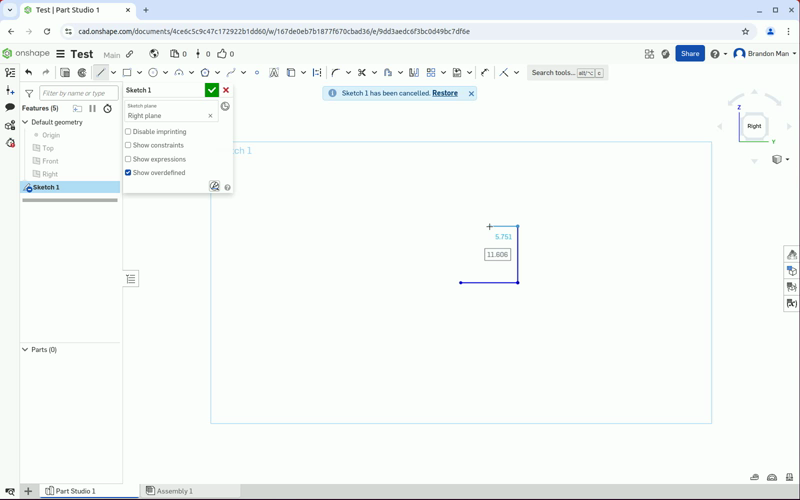
key_up(shift)
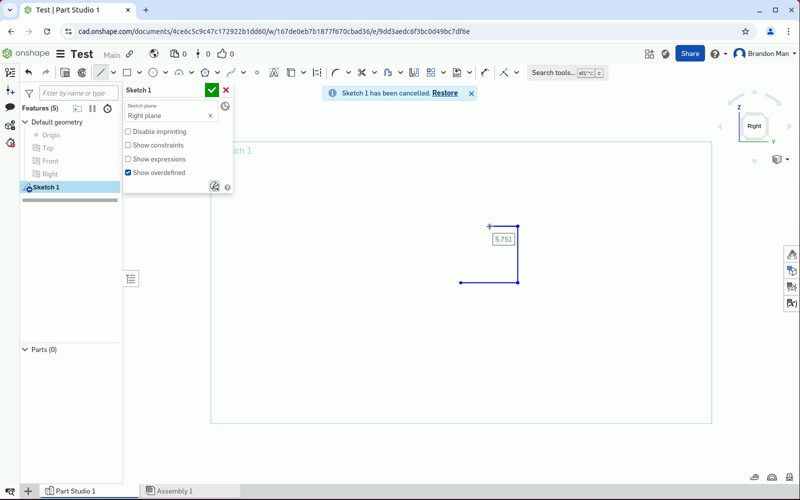
key_down(shift)
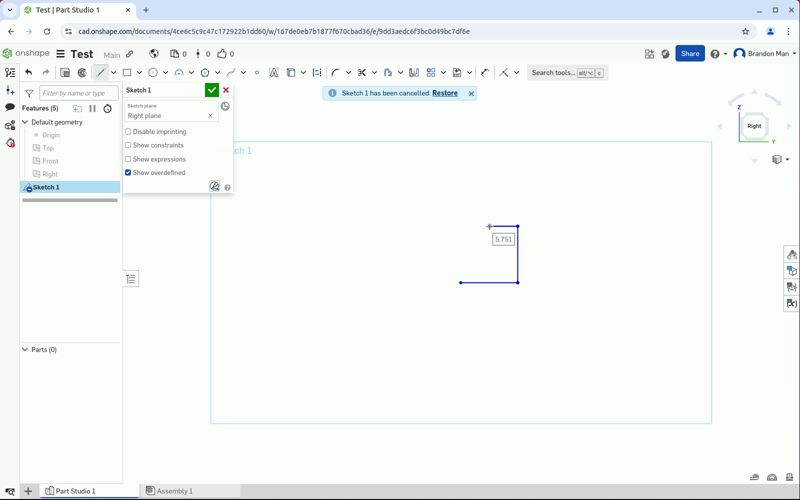
mouse_move(519, 226)
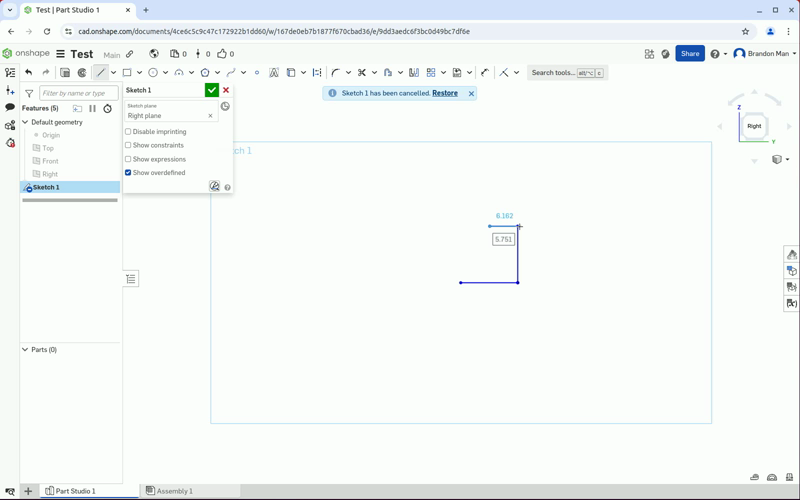
mouse_move(460, 268)
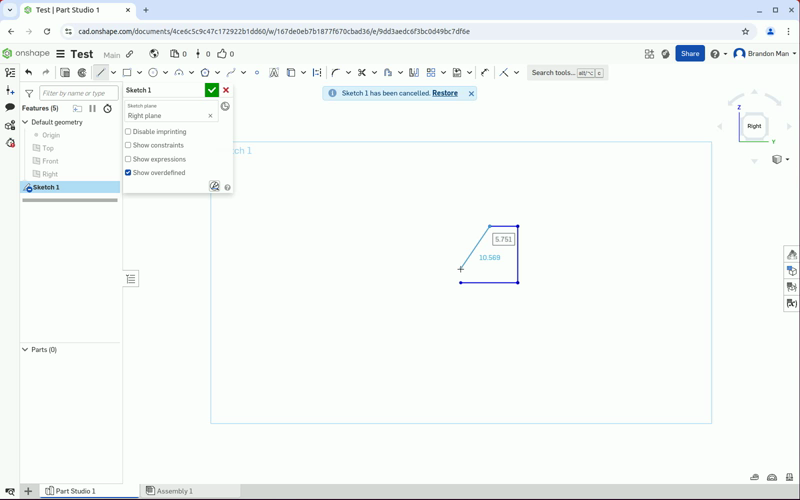
click(460, 268)
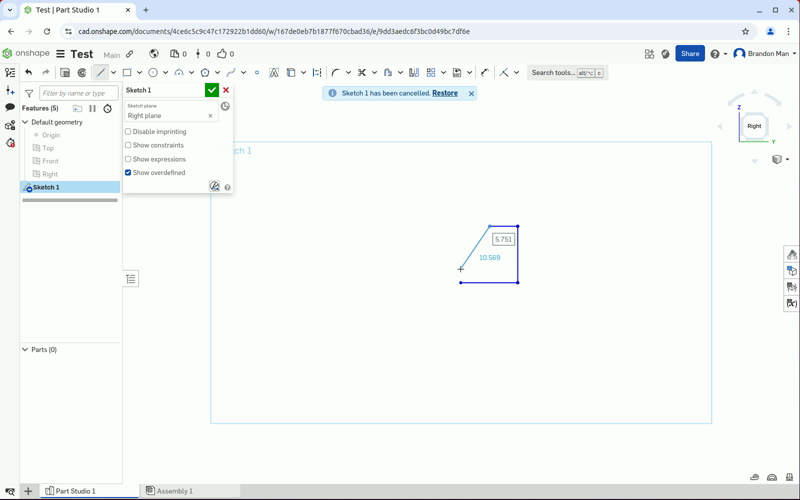
key_up(shift)
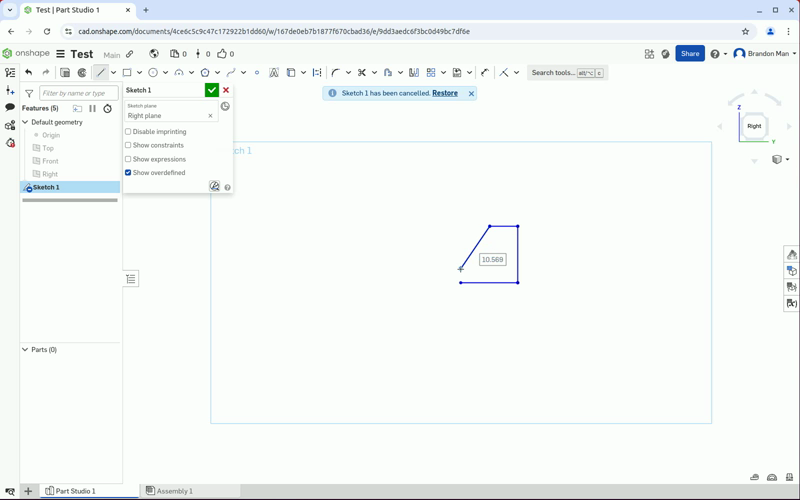
mouse_move(490, 268)
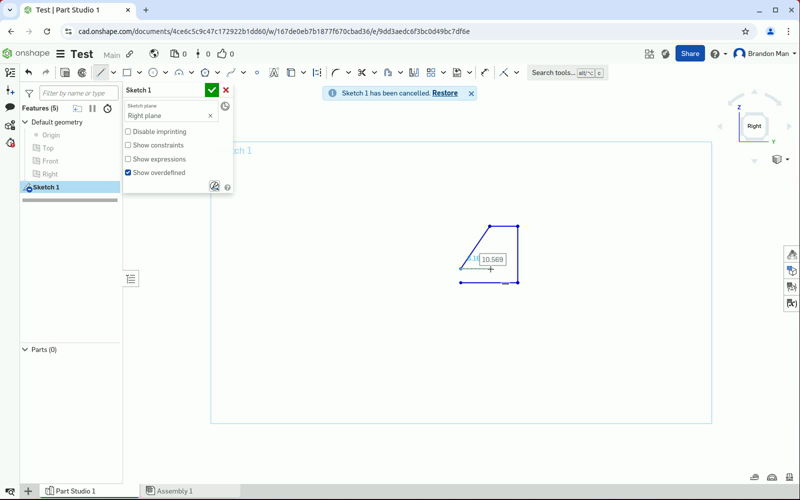
key_down(shift)
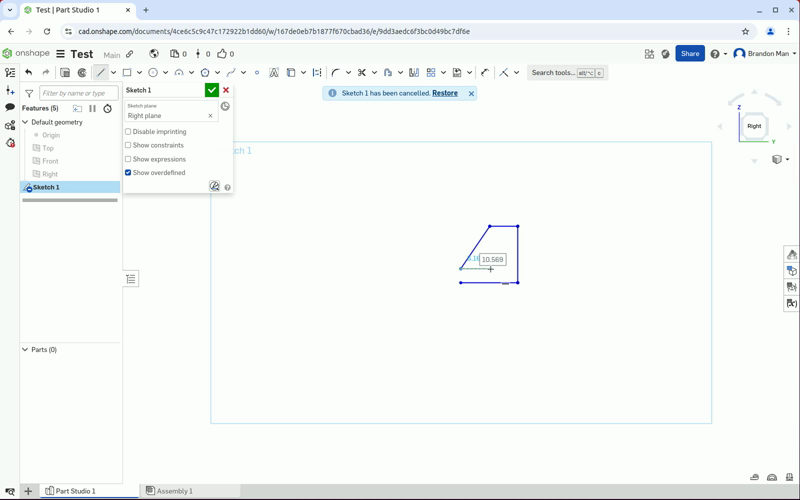
mouse_move(460, 282)
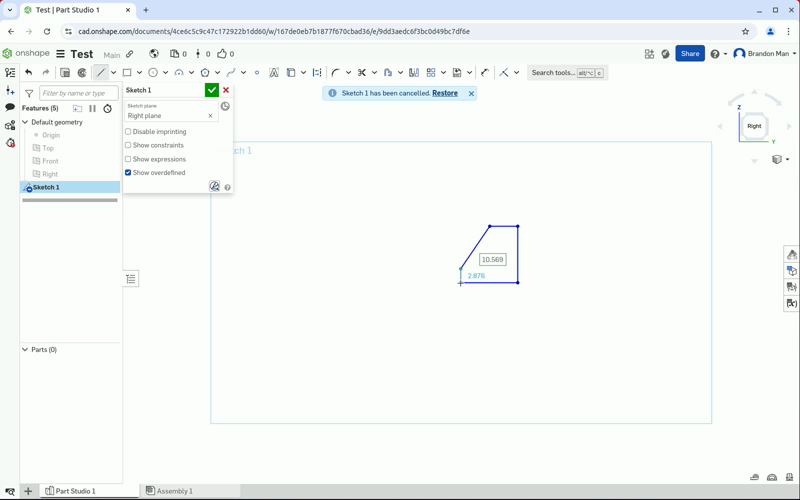
key_up(shift)
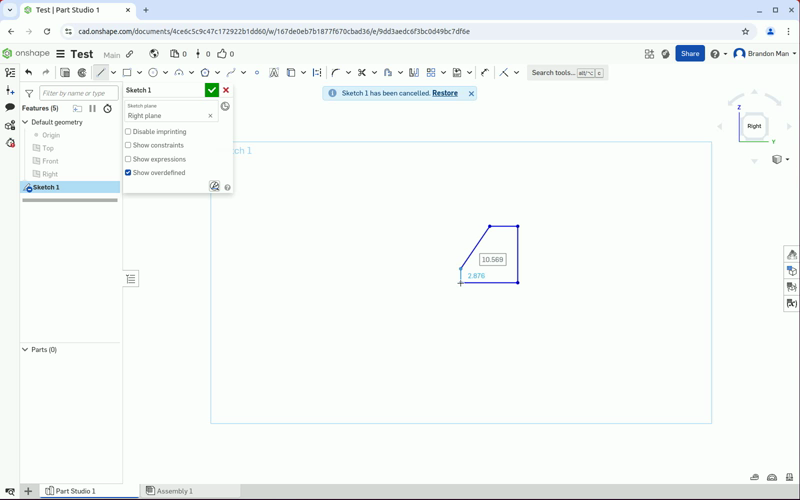
click(460, 282)
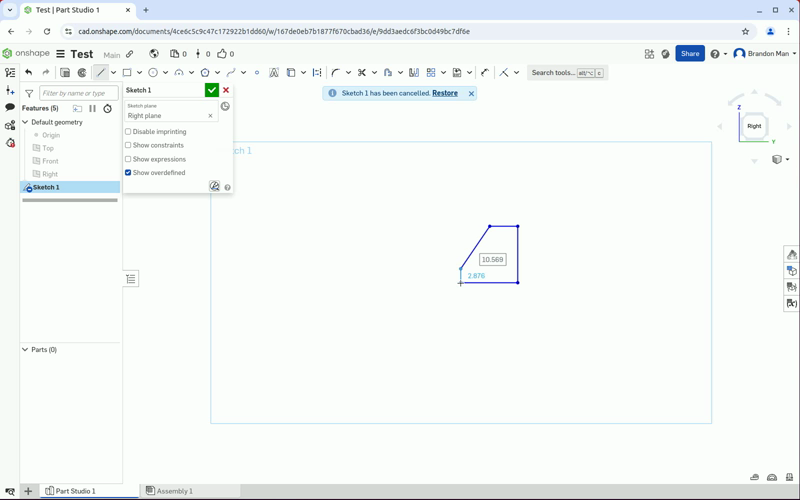
key(esc)
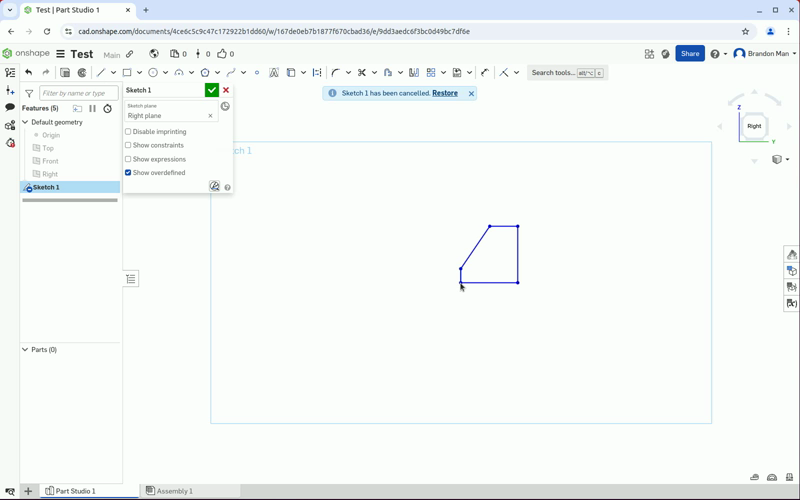
mouse_move(512, 245)
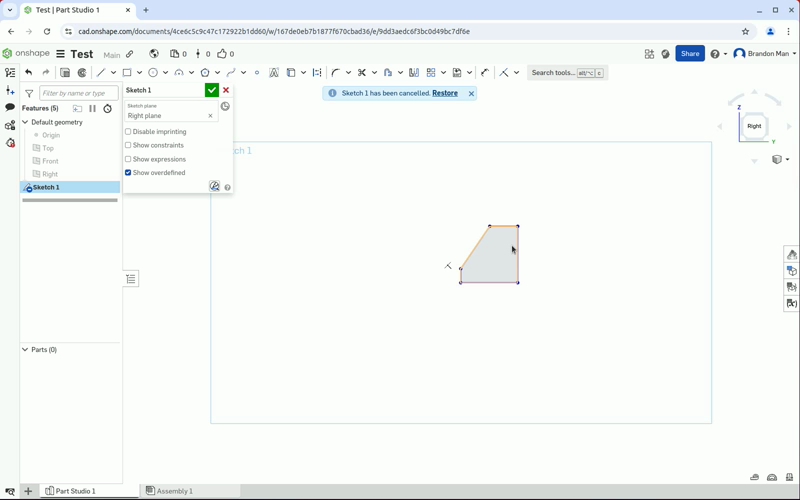
click(512, 245)
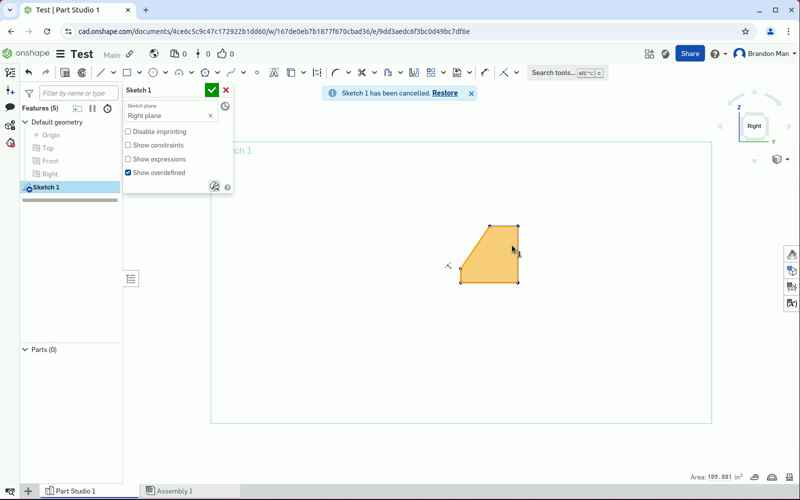
mouse_move(73, 352)
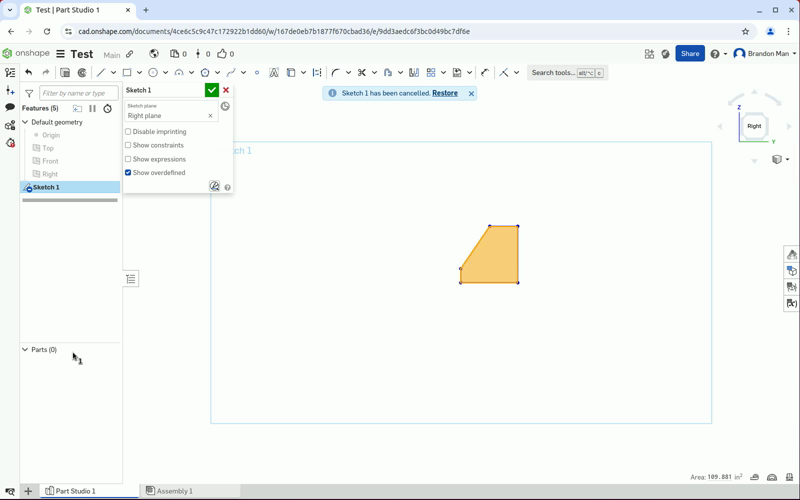
key(shift+y)
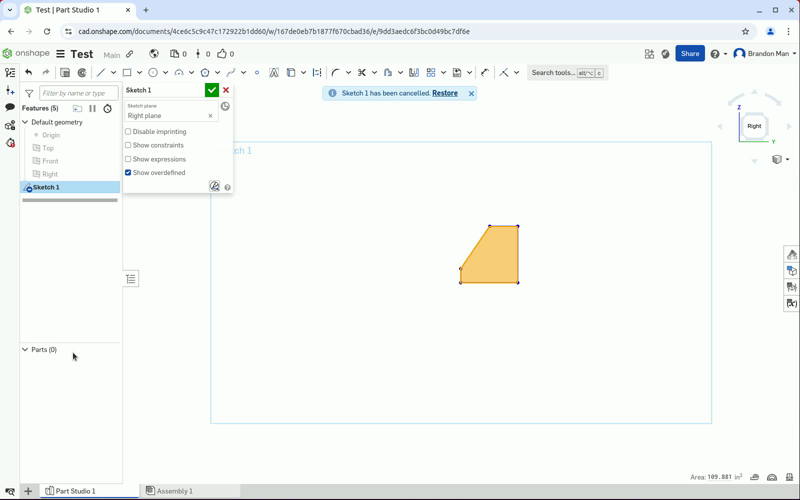
key(shift+e)
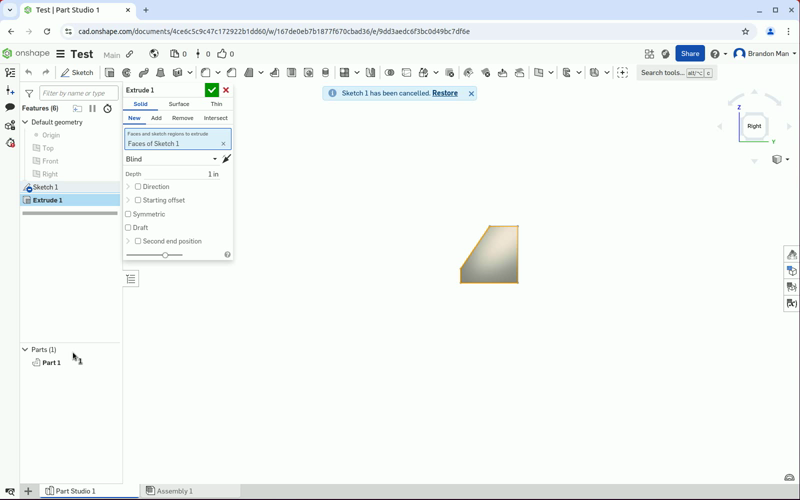
mouse_move(143, 106)
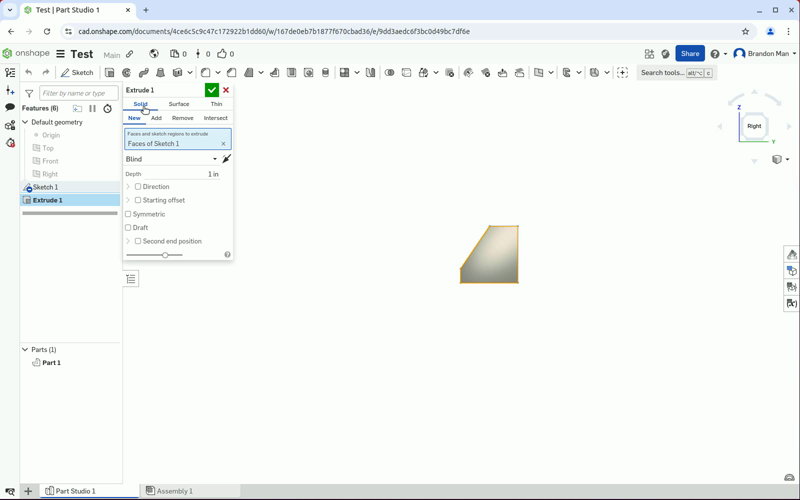
click(143, 106)
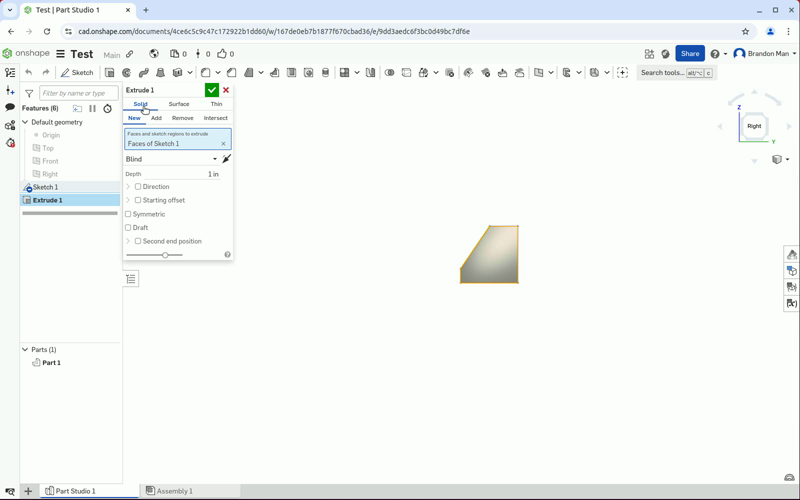
mouse_move(137, 120)
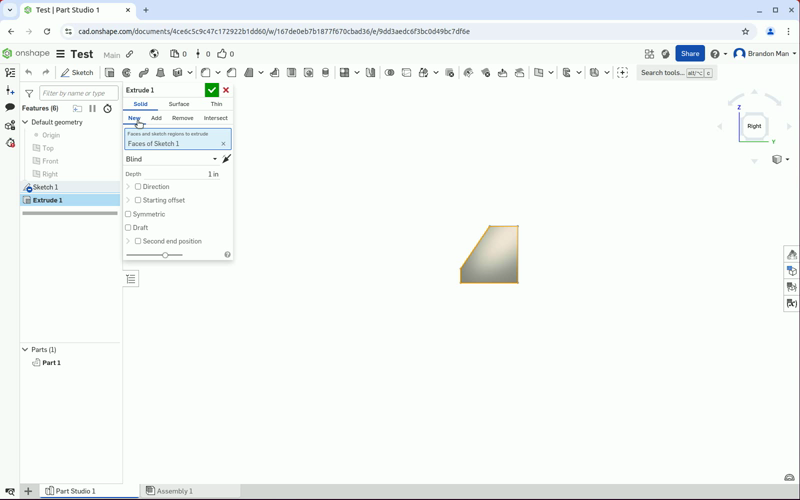
click(137, 120)
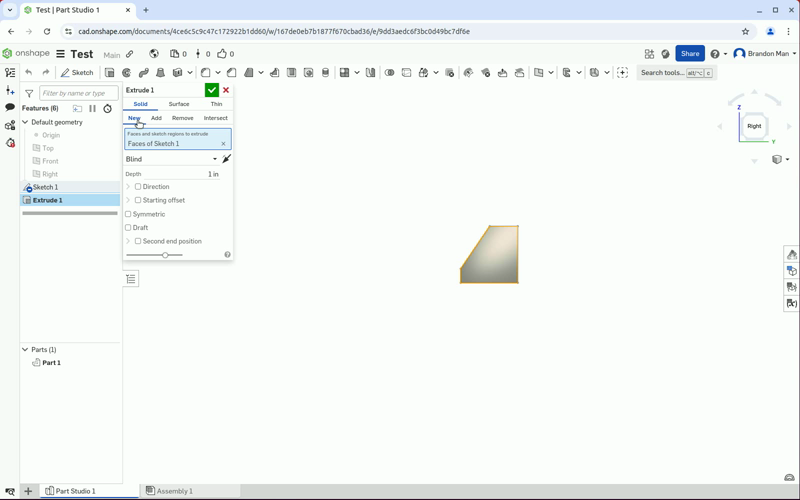
key(tab, 4)
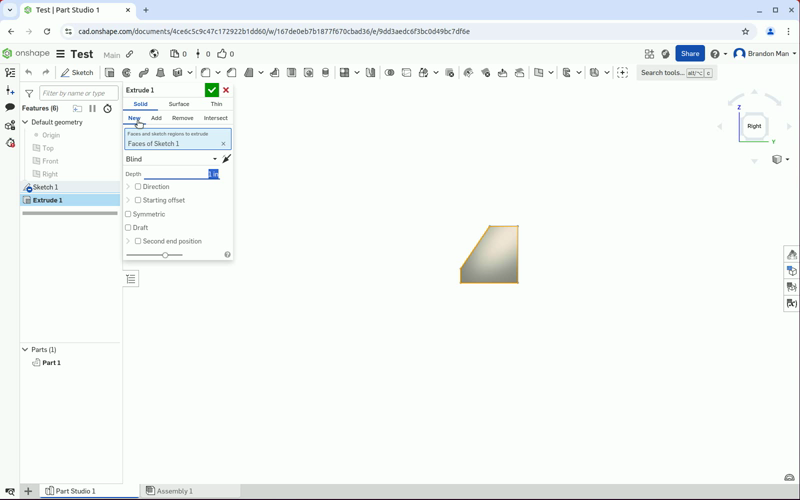
text(-5.777)
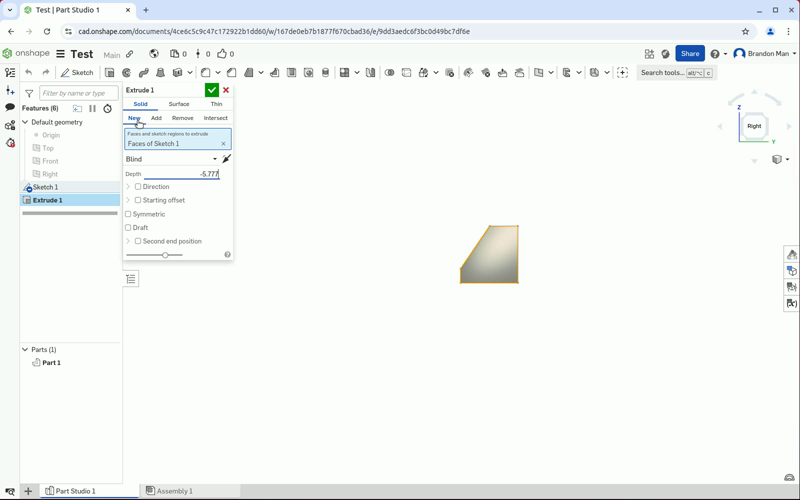
key(enter)
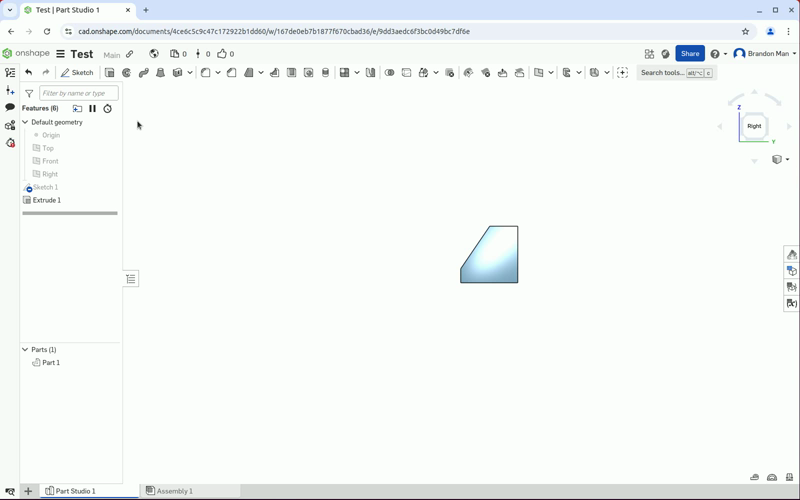
key(shift+h)
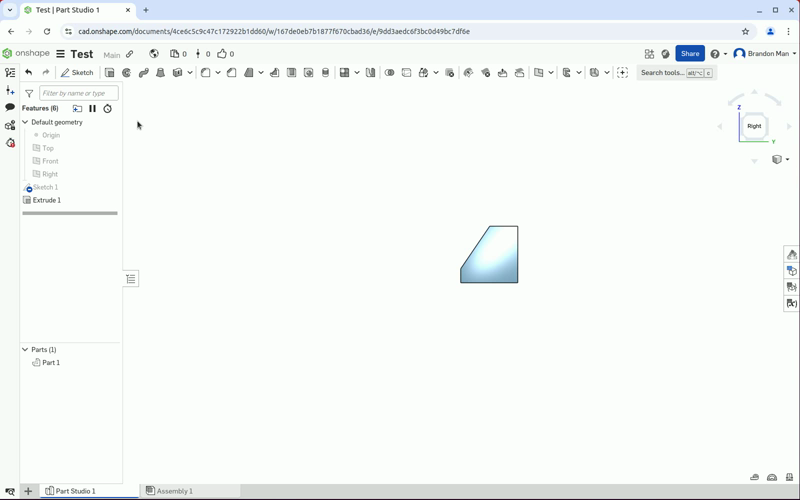
key(shift+h)
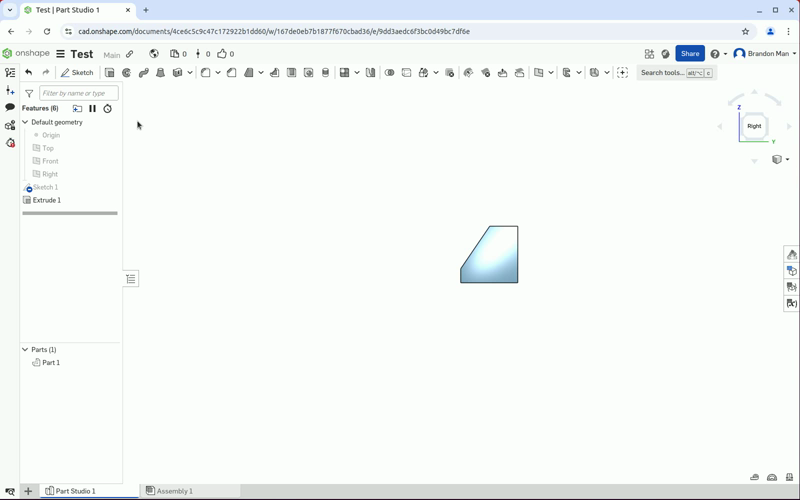
mouse_move(73, 189)
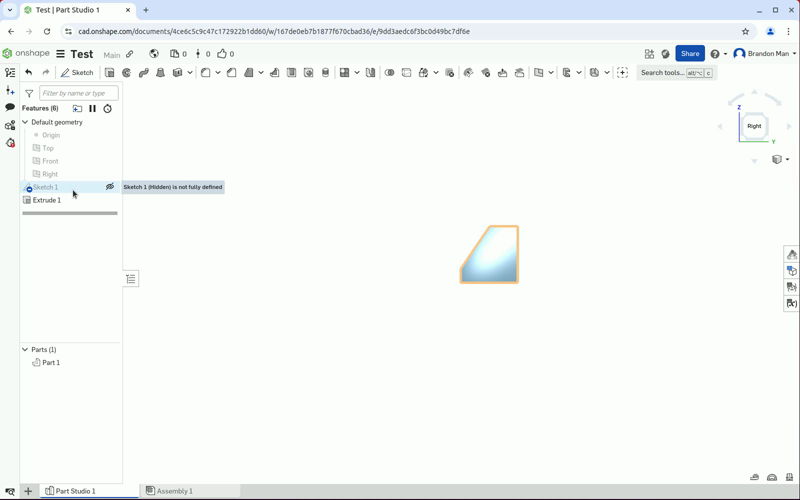
click(73, 189)
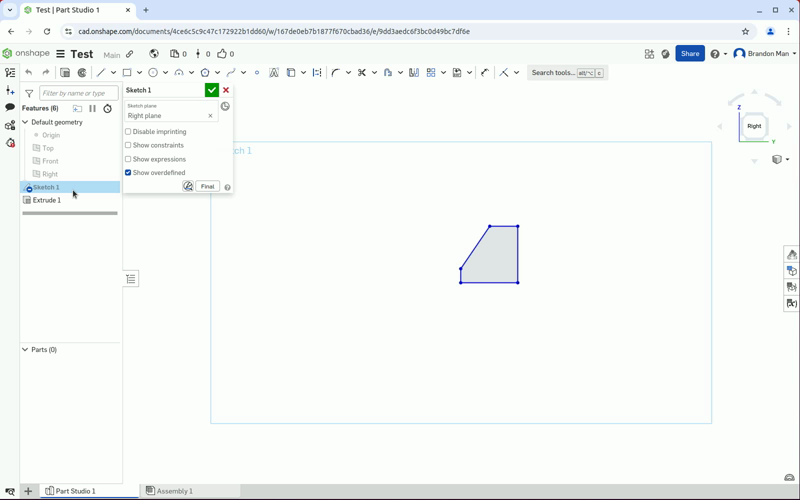
mouse_move(229, 92)
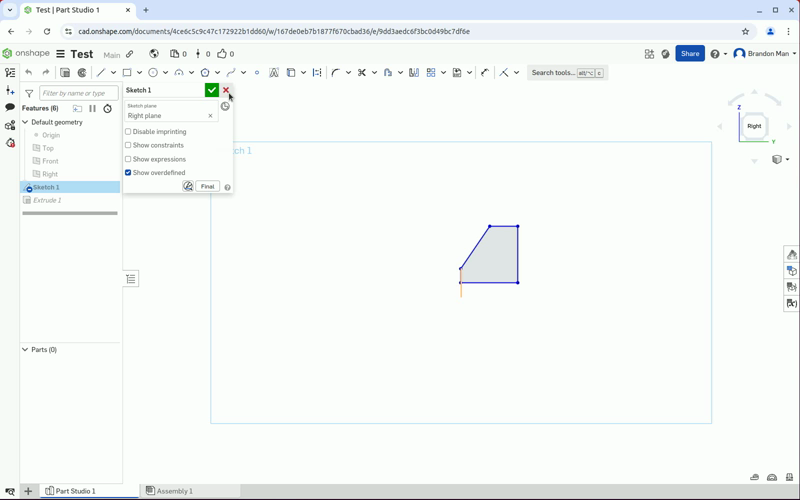
click(229, 92)
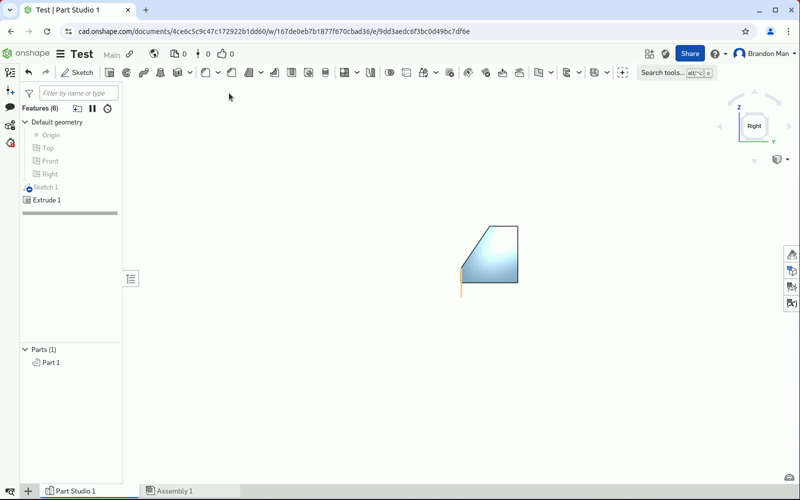
mouse_move(541, 75)
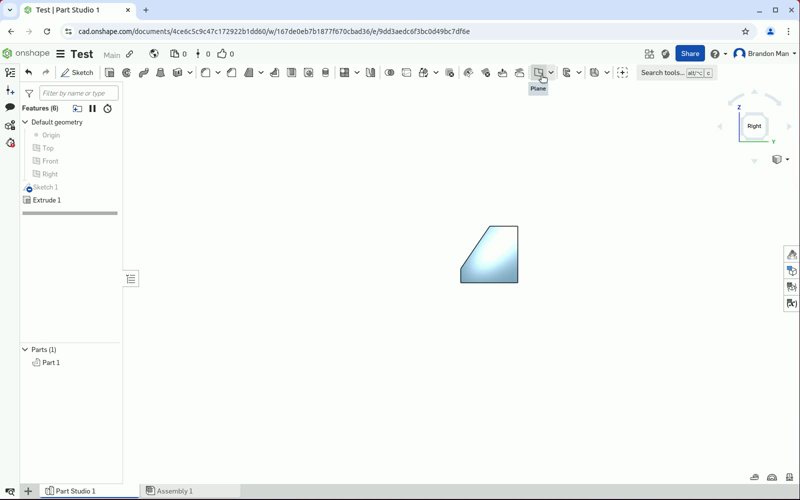
click(541, 75)
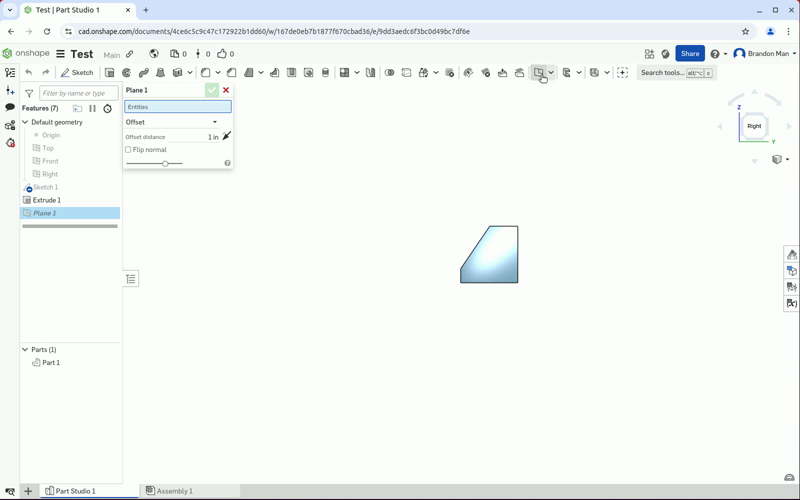
mouse_move(73, 176)
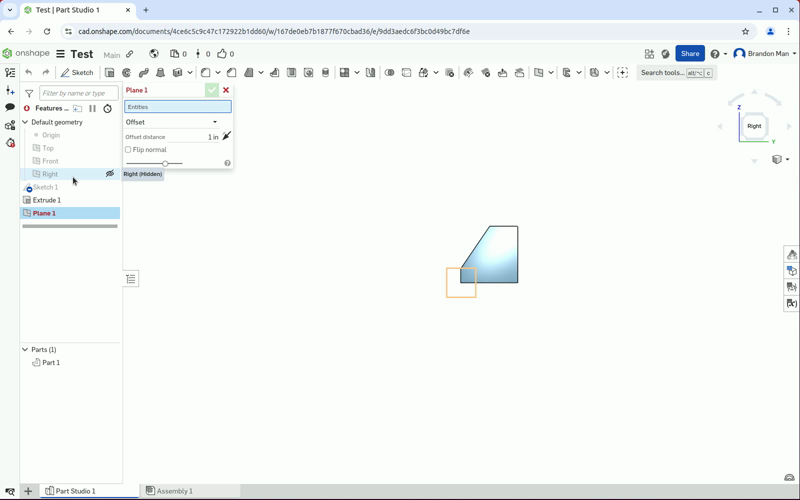
click(73, 176)
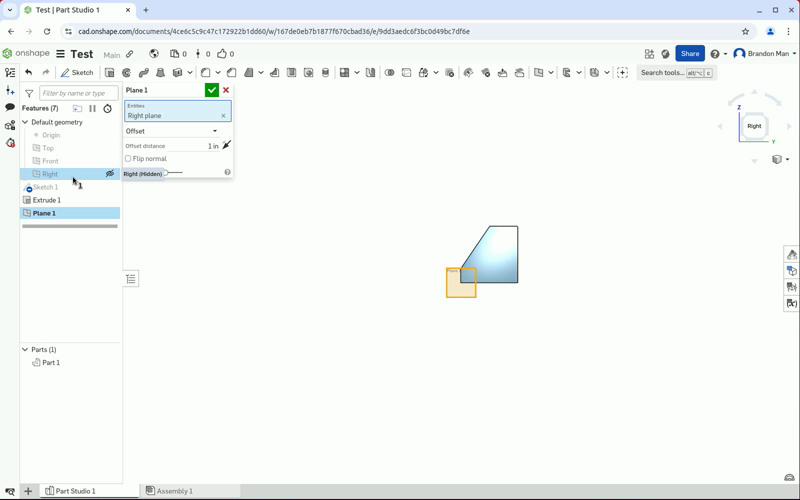
key(tab, 2)
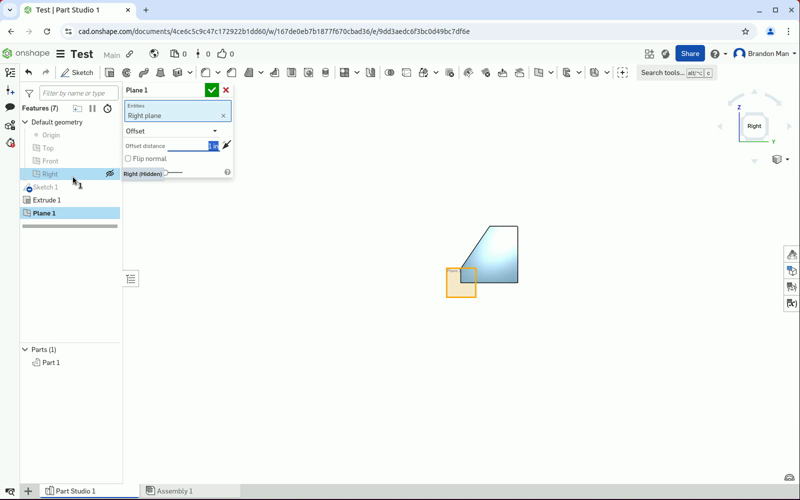
text(5.792)
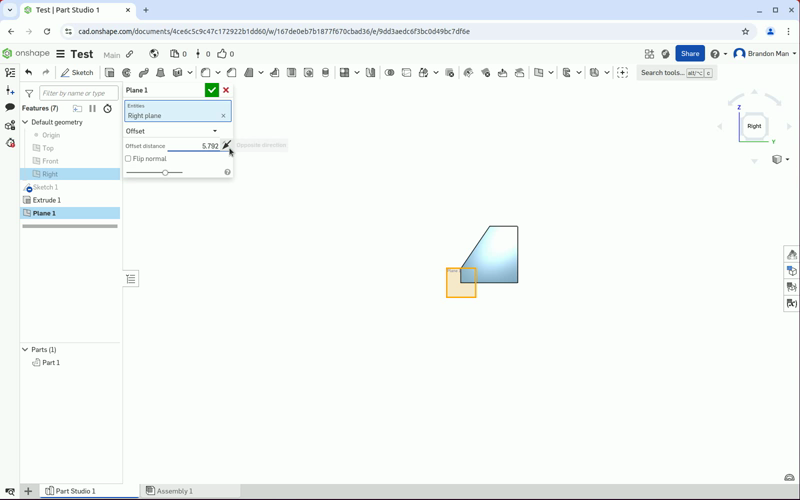
mouse_move(229, 147)
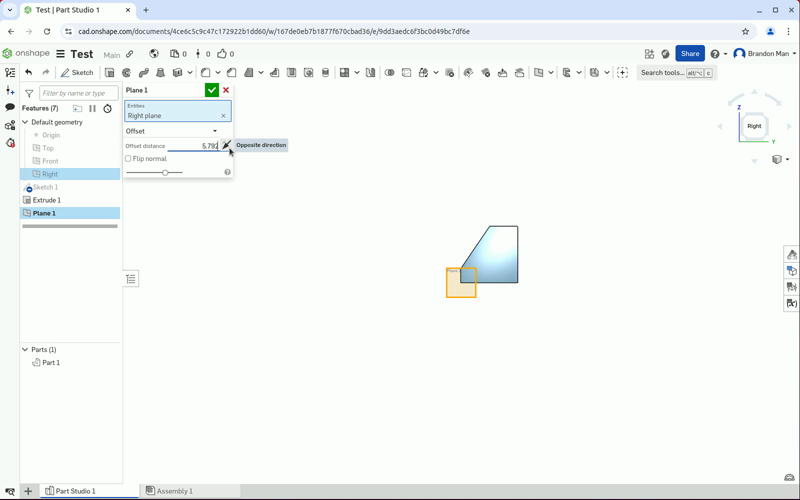
click(229, 147)
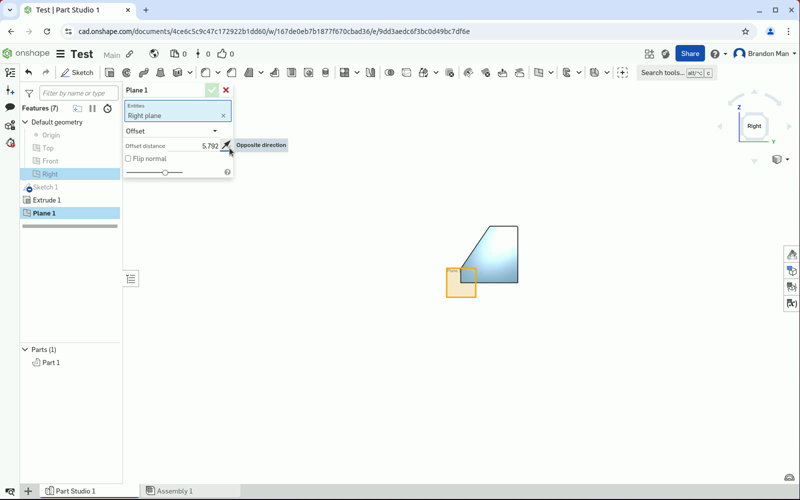
key(enter, 2)
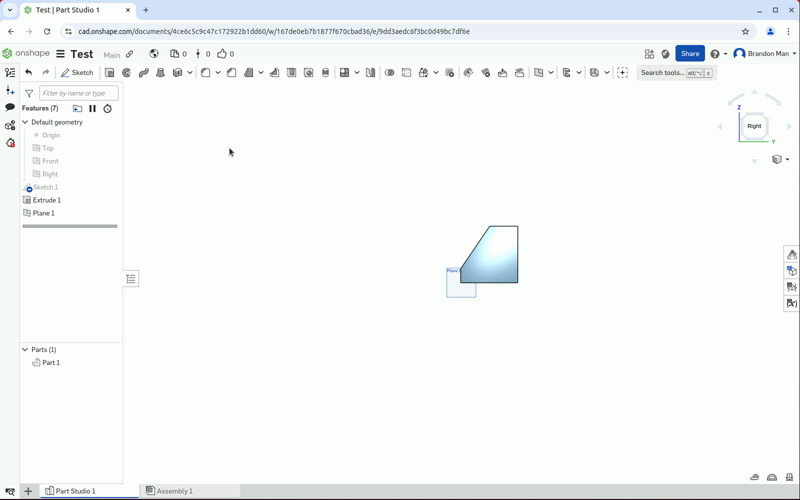
key(shift+s)
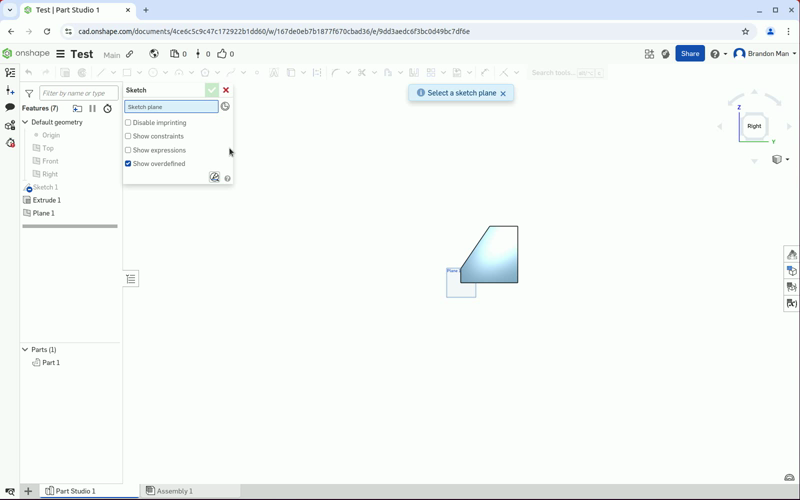
mouse_move(73, 215)
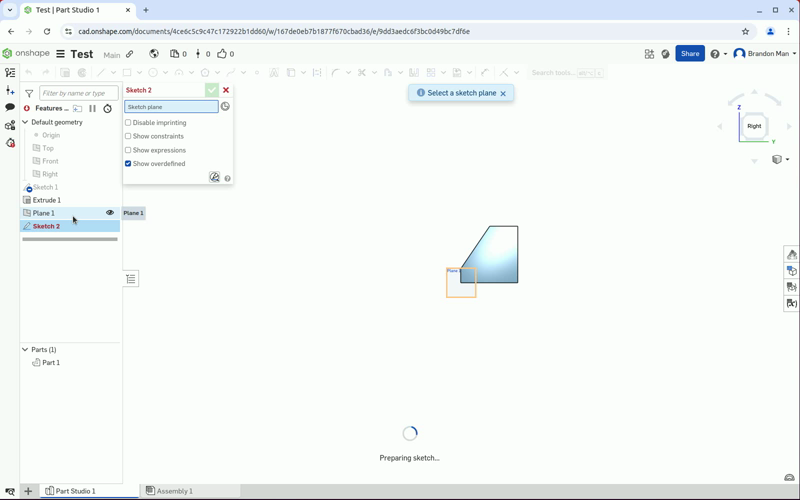
click(73, 215)
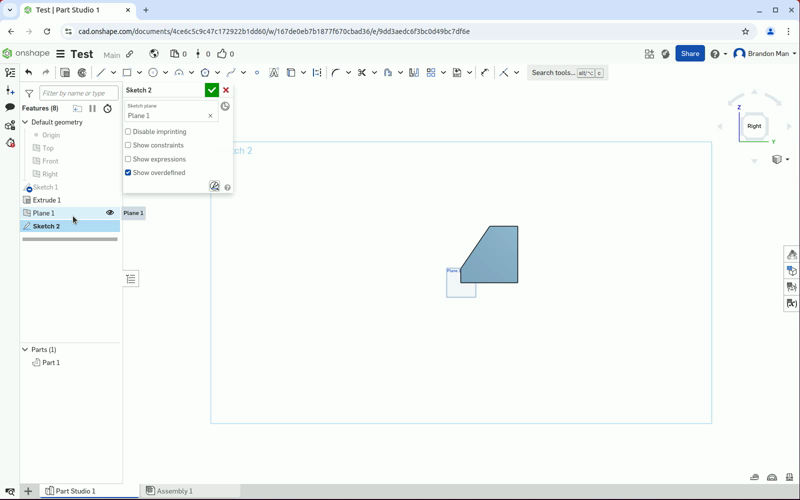
mouse_move(73, 352)
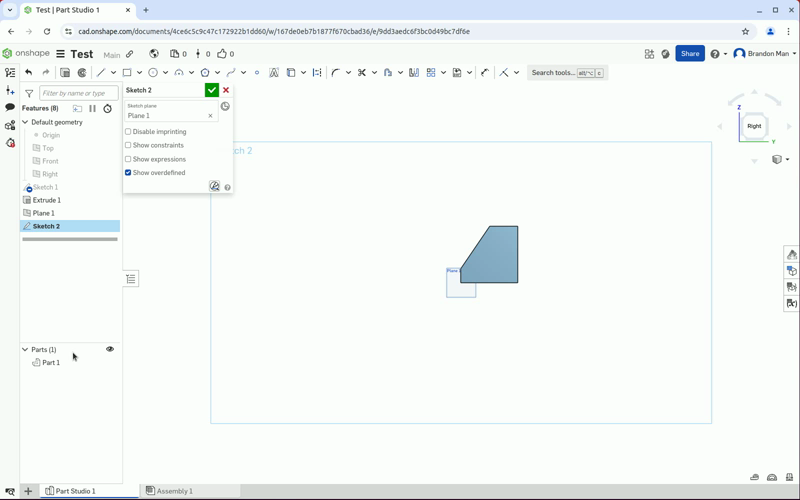
key(y)
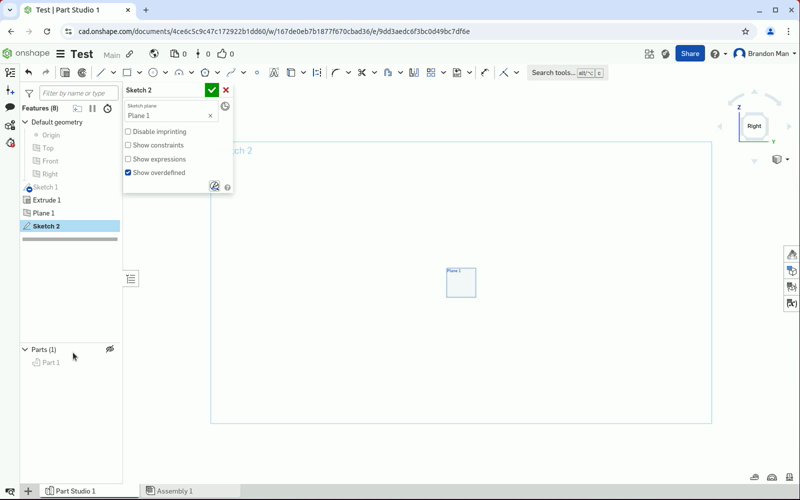
key(l)
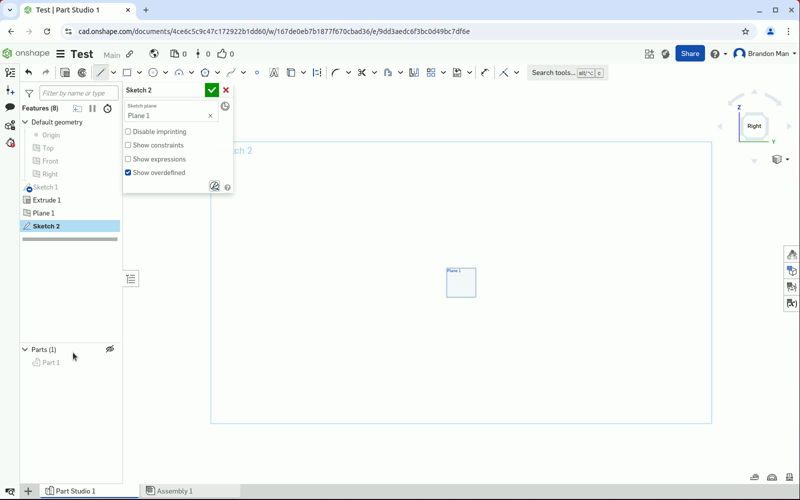
key_down(shift)
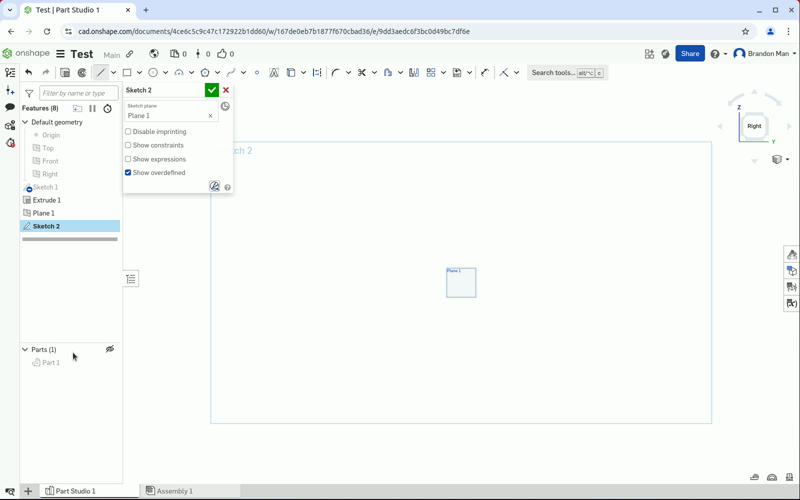
mouse_move(432, 282)
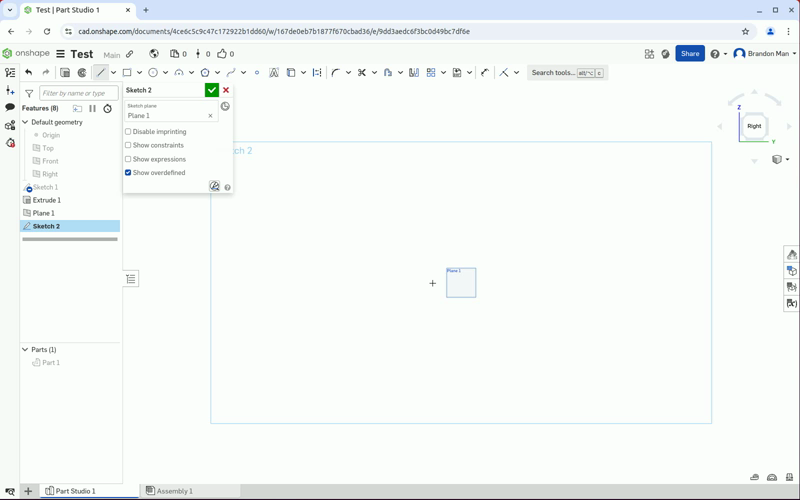
click(432, 282)
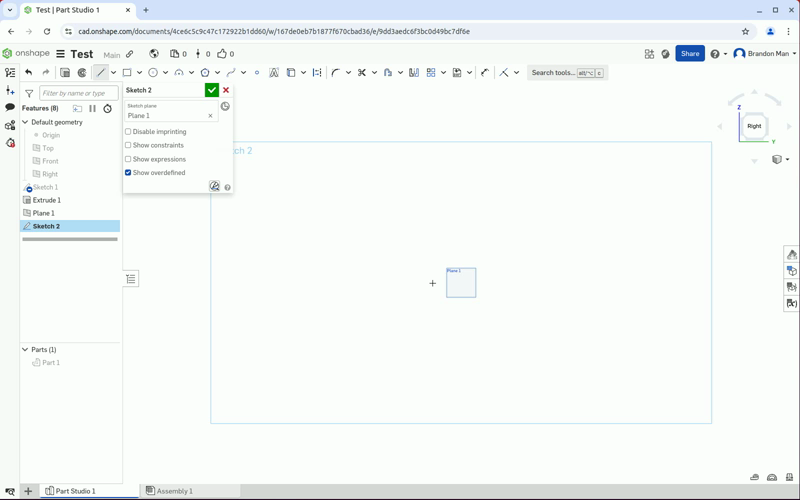
key_up(shift)
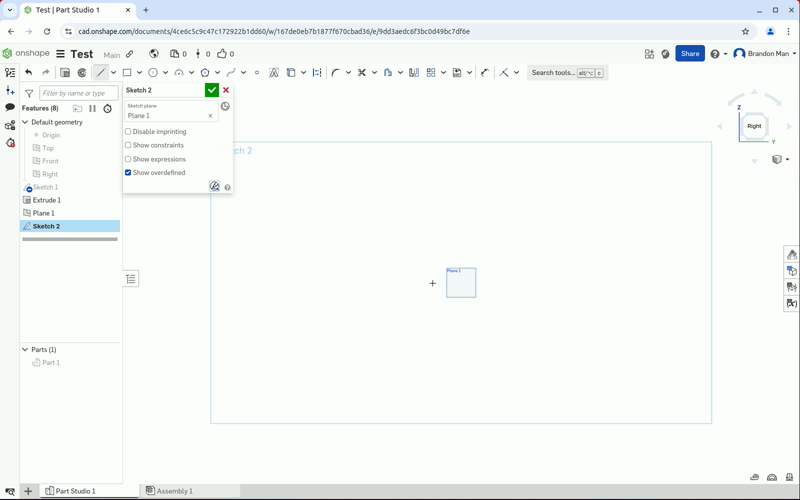
key_down(shift)
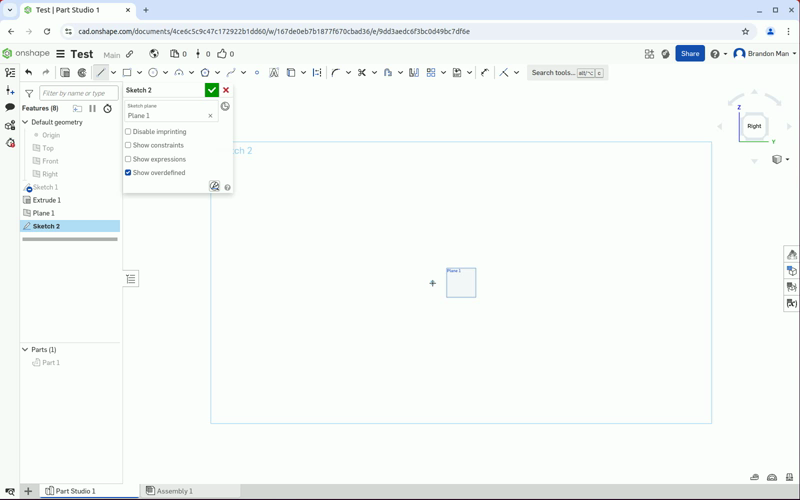
mouse_move(462, 282)
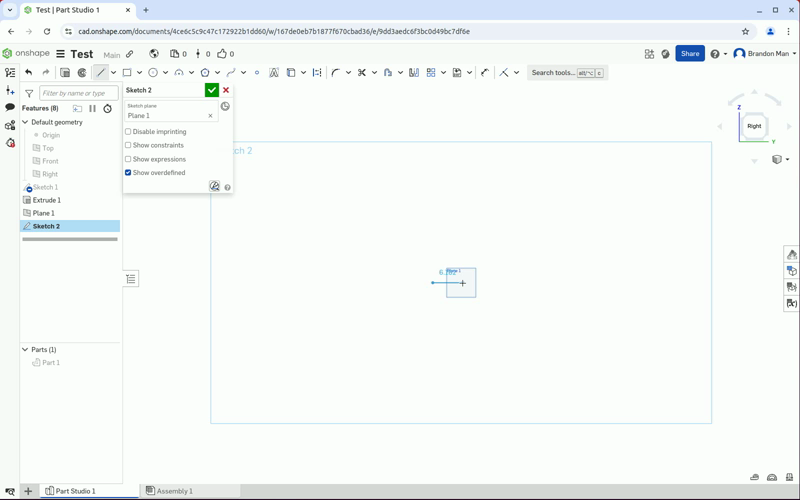
mouse_move(489, 282)
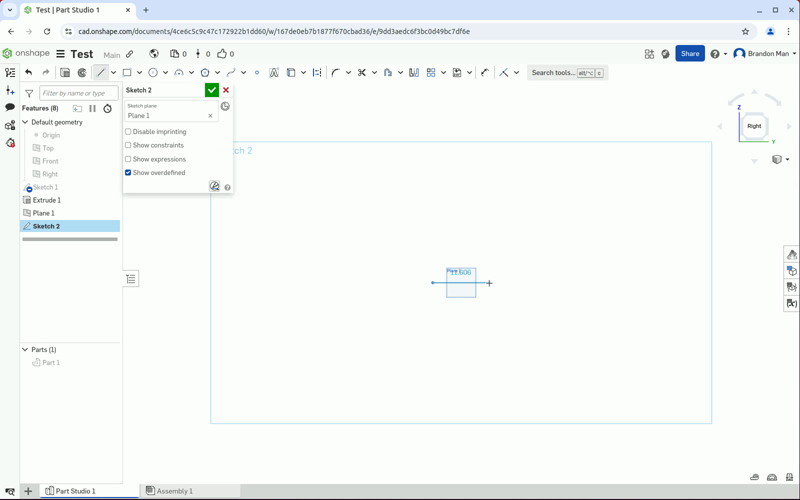
click(489, 282)
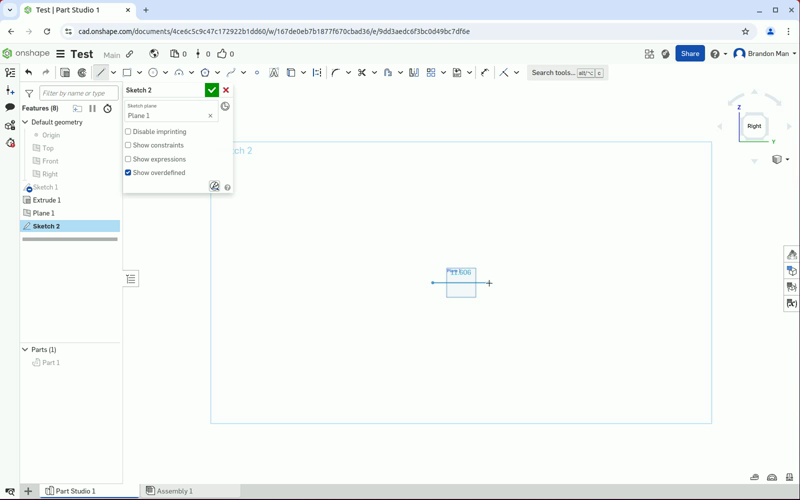
key_up(shift)
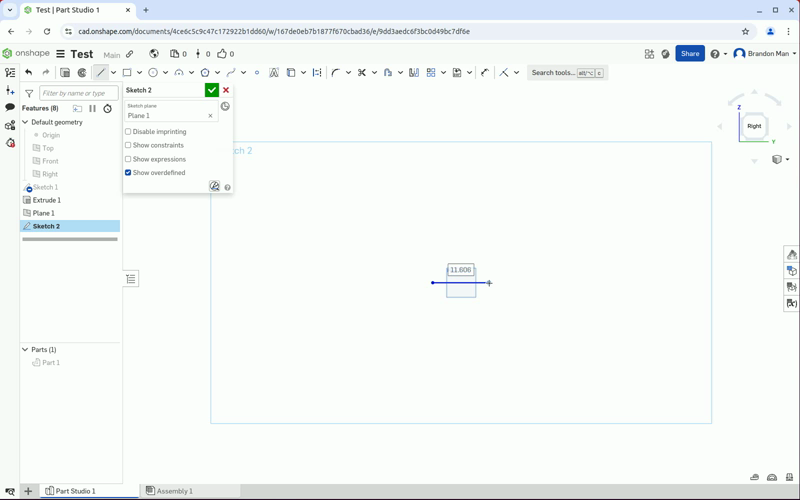
key_down(shift)
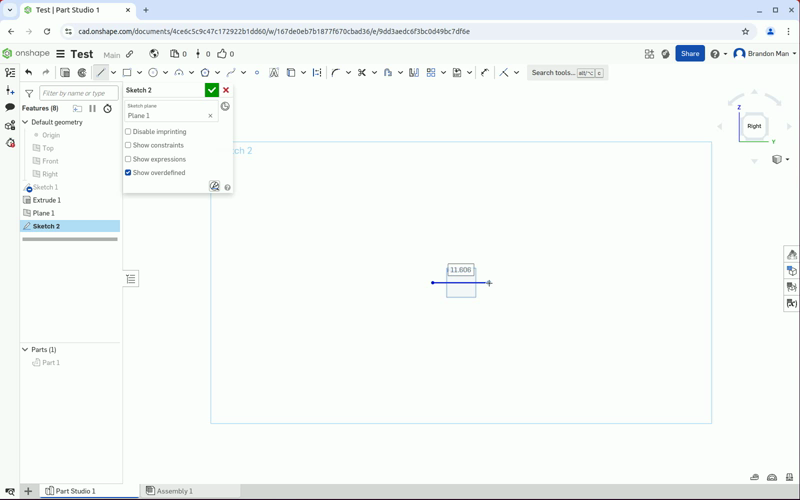
mouse_move(519, 282)
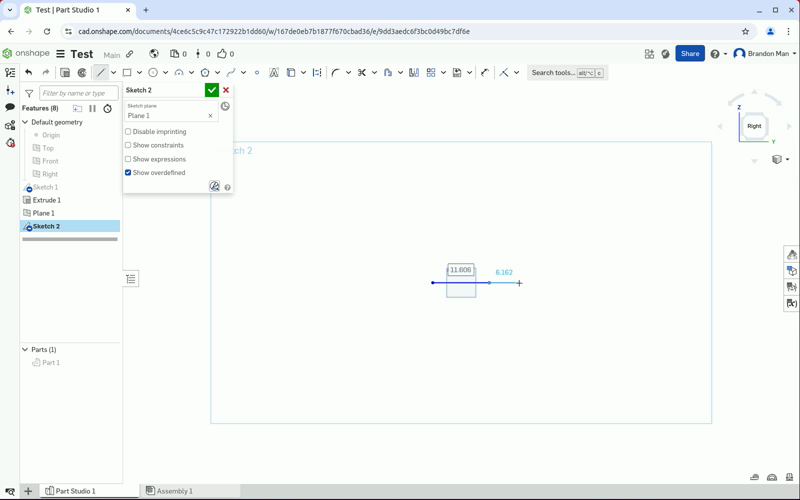
mouse_move(489, 268)
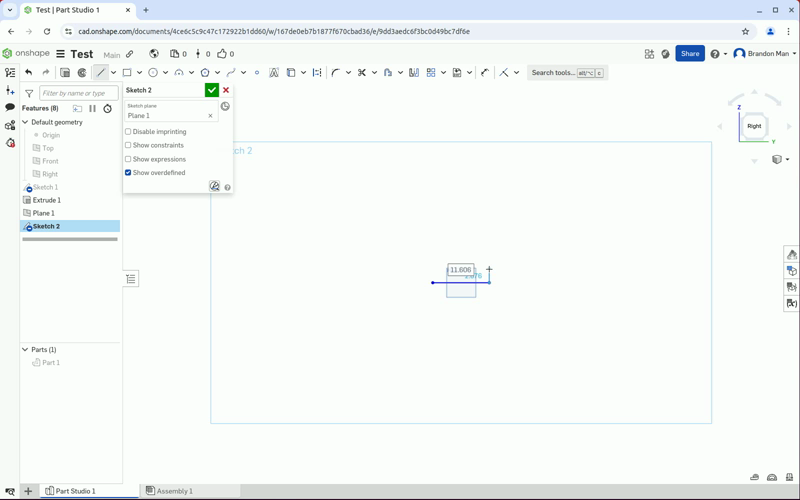
click(489, 268)
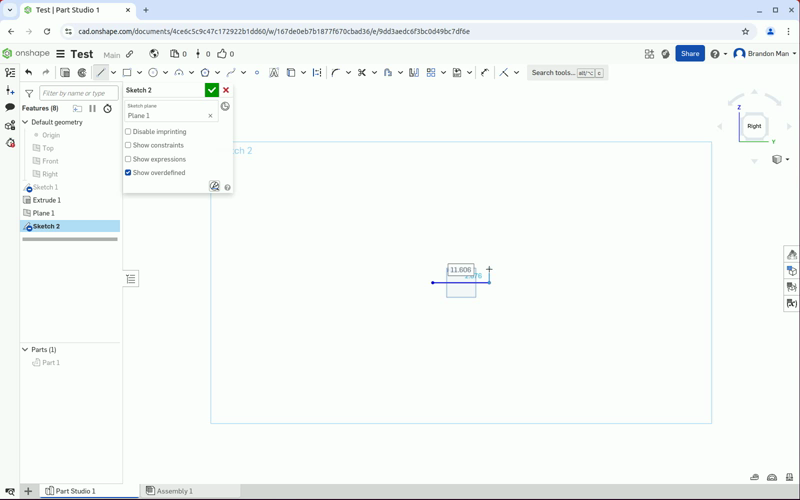
key_up(shift)
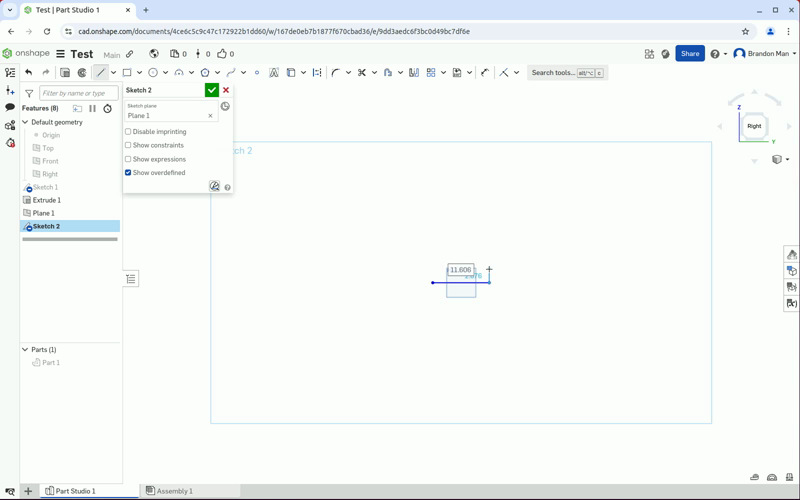
key_down(shift)
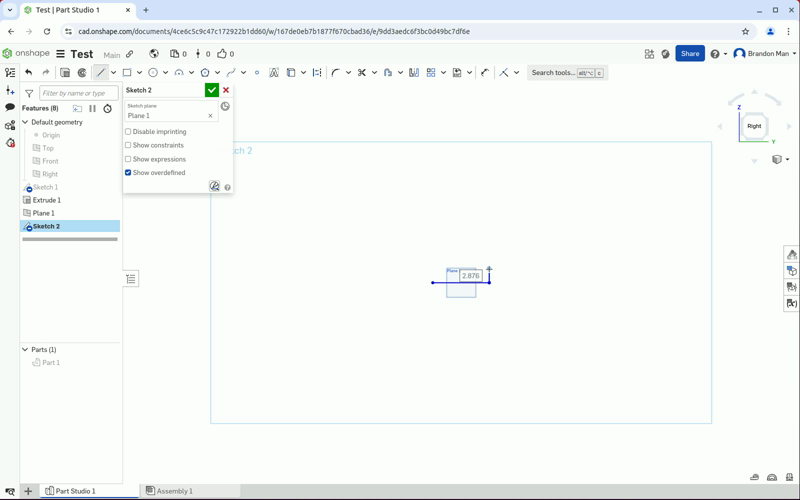
mouse_move(519, 268)
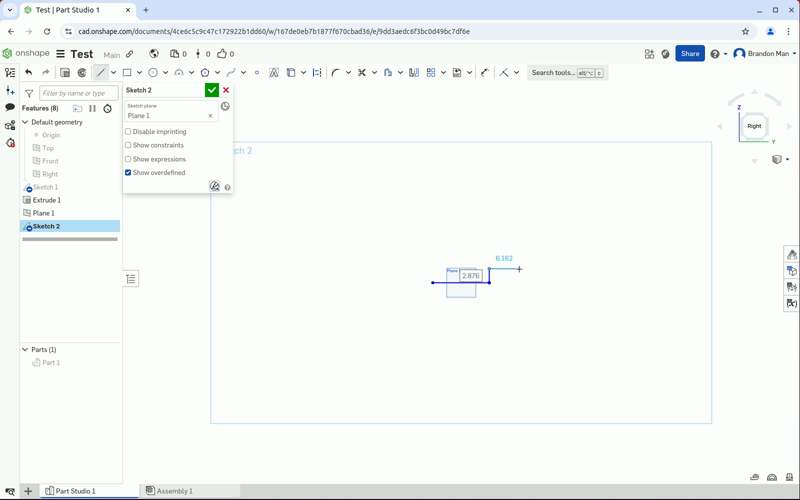
mouse_move(461, 268)
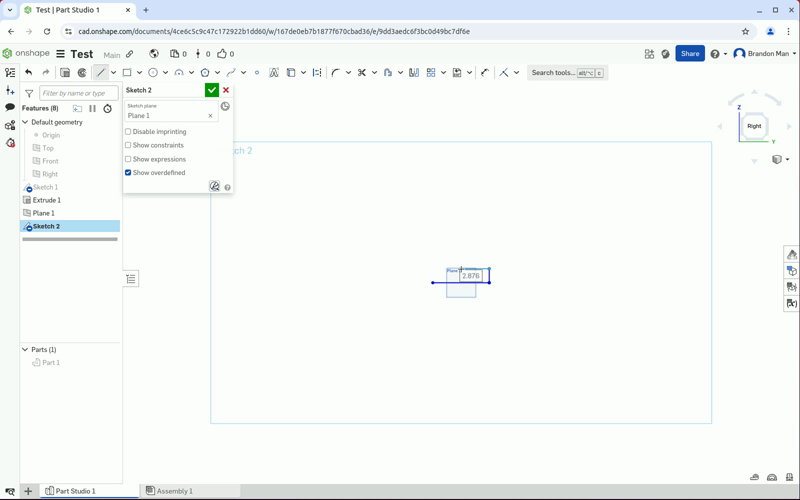
click(461, 268)
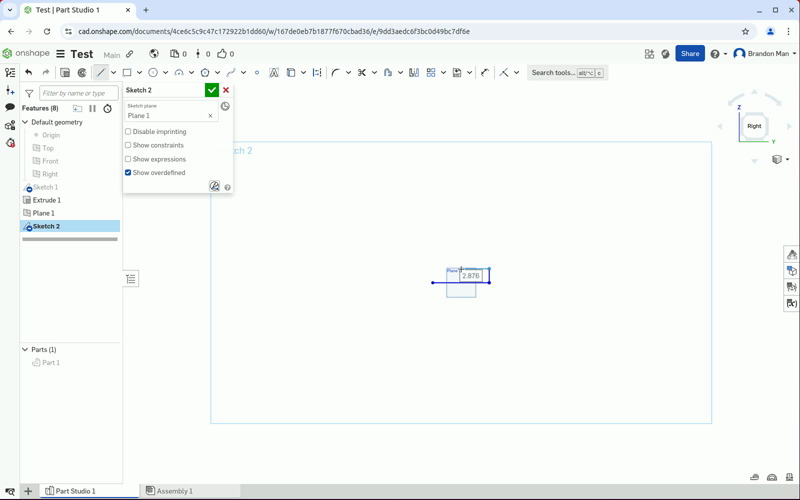
key_up(shift)
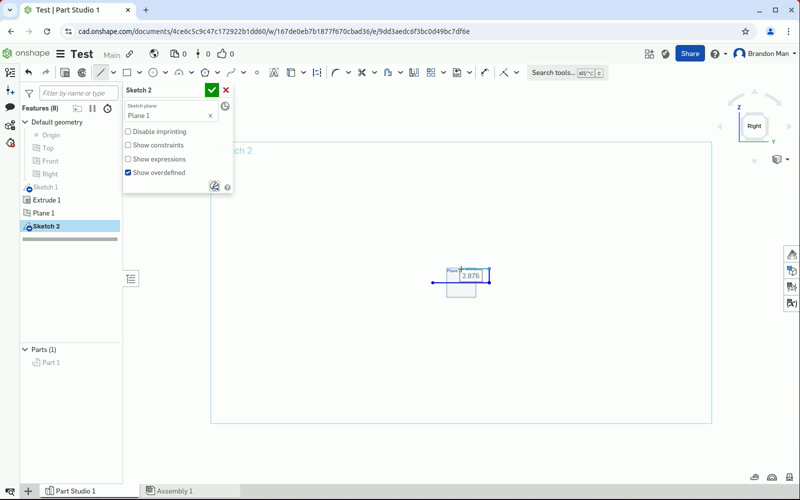
key_down(shift)
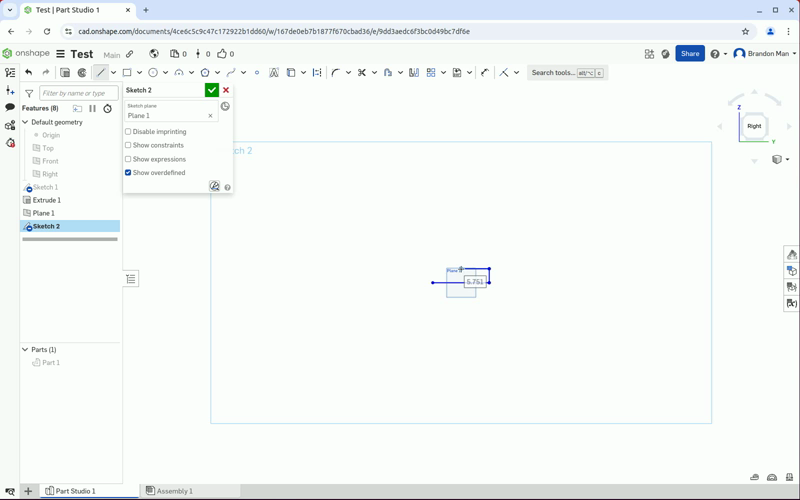
mouse_move(491, 268)
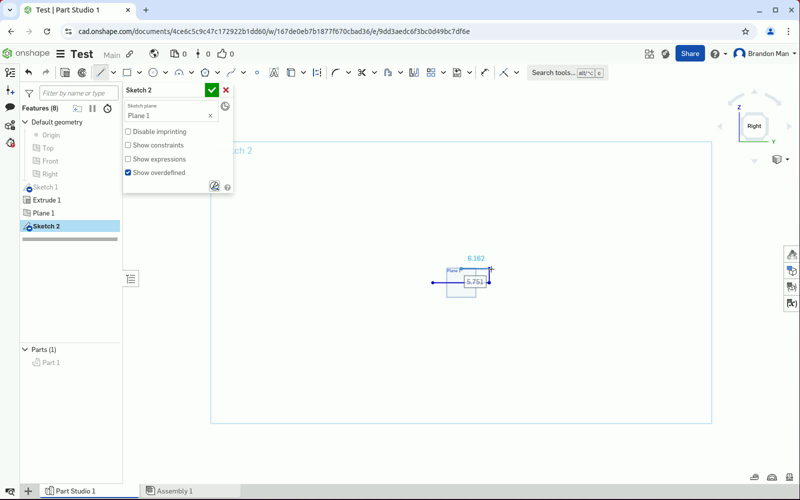
mouse_move(461, 226)
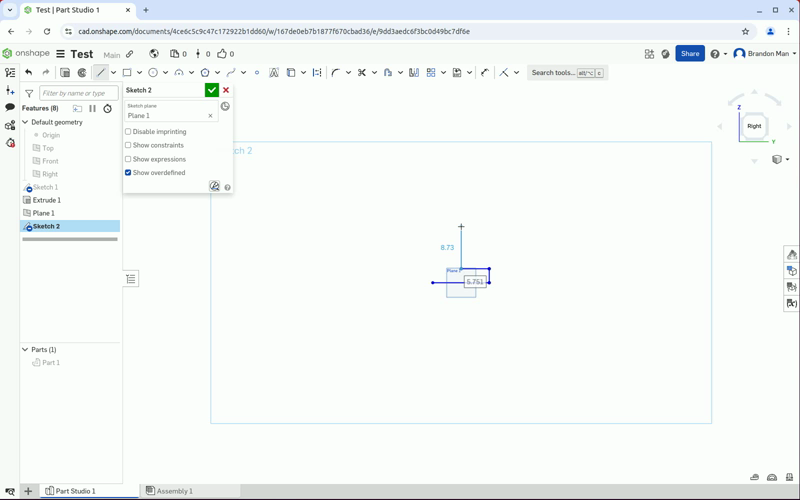
click(461, 226)
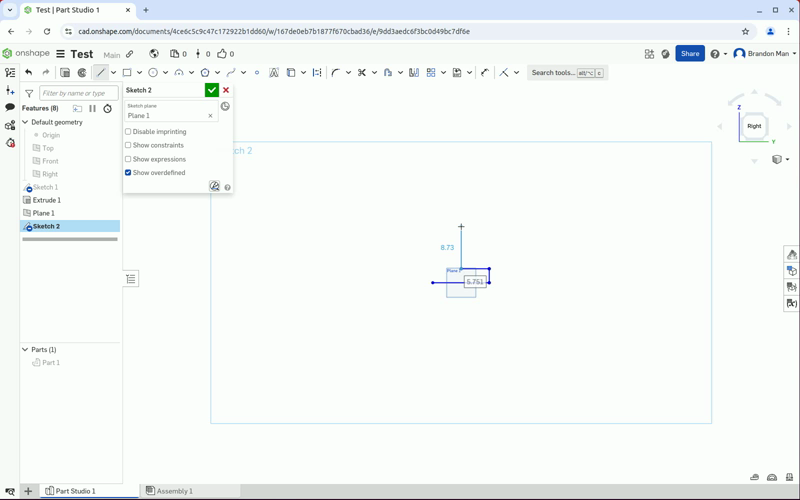
key_up(shift)
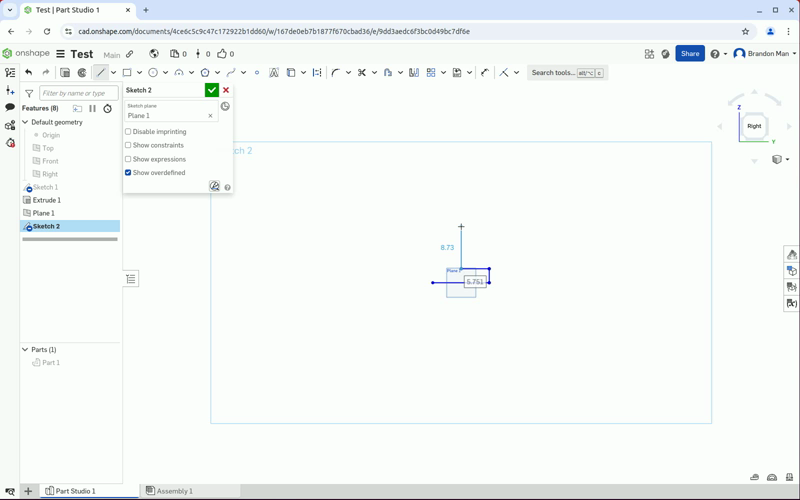
key_down(shift)
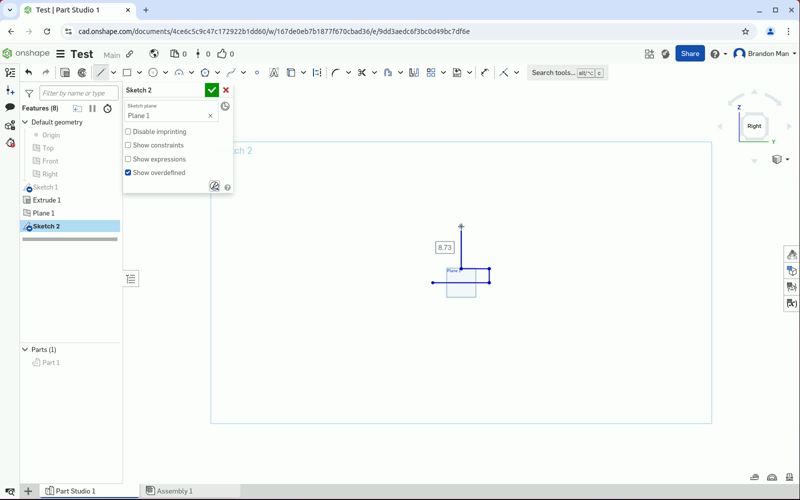
mouse_move(491, 226)
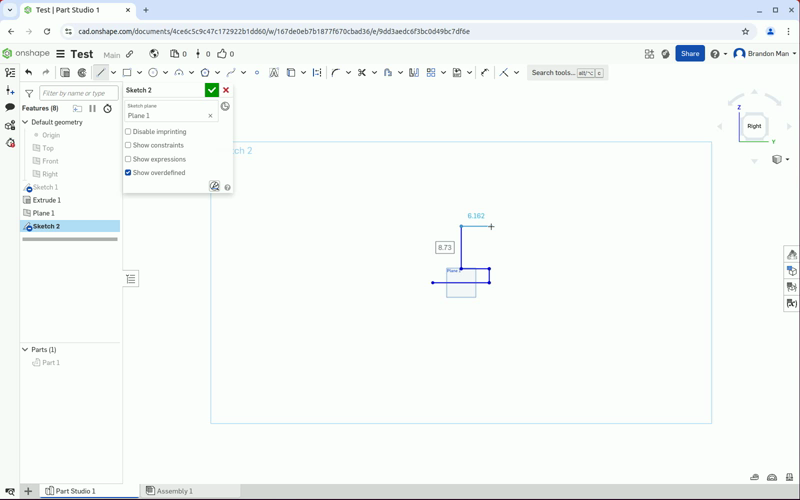
mouse_move(432, 226)
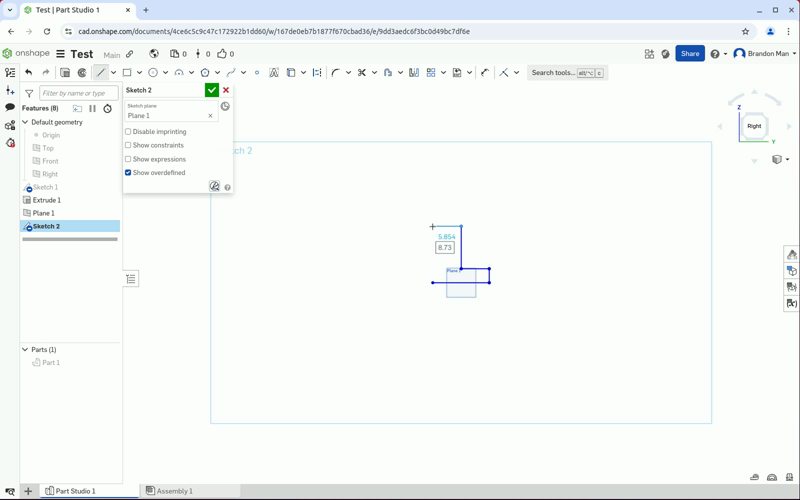
click(432, 226)
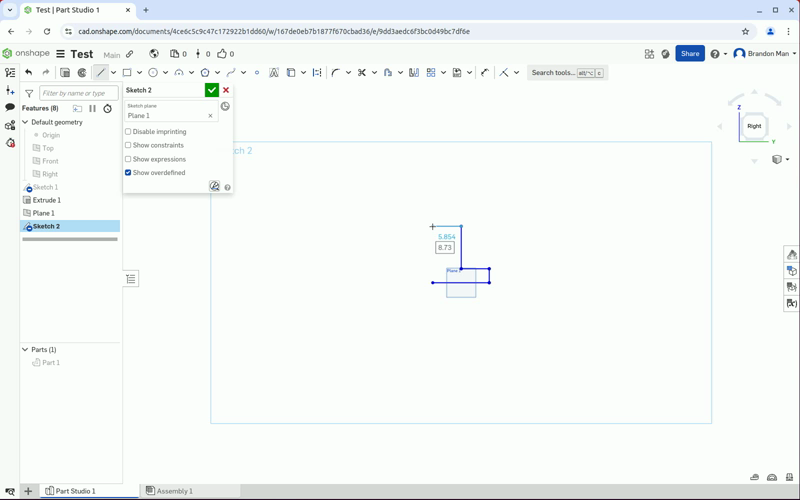
key_up(shift)
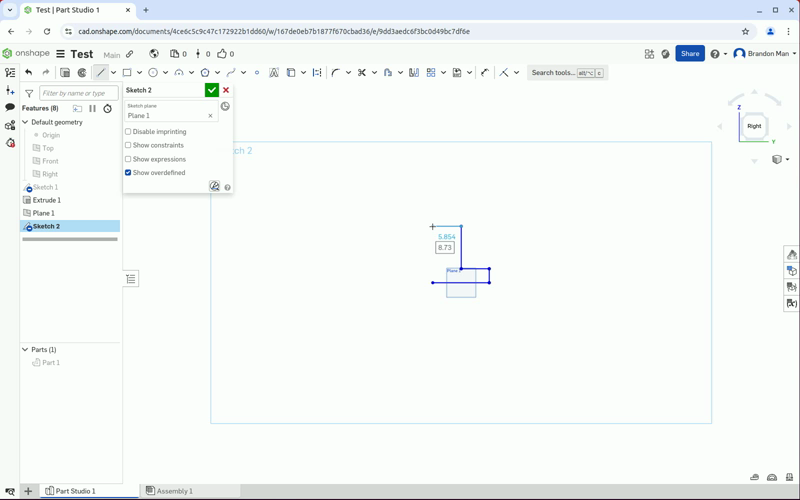
mouse_move(462, 226)
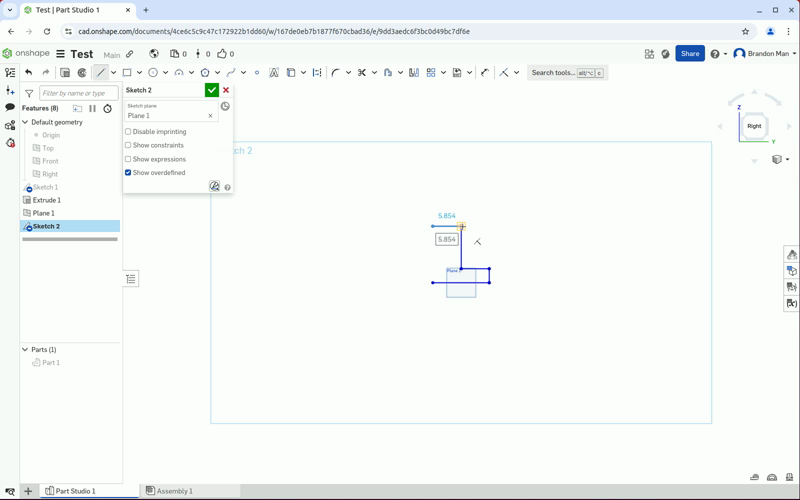
key_down(shift)
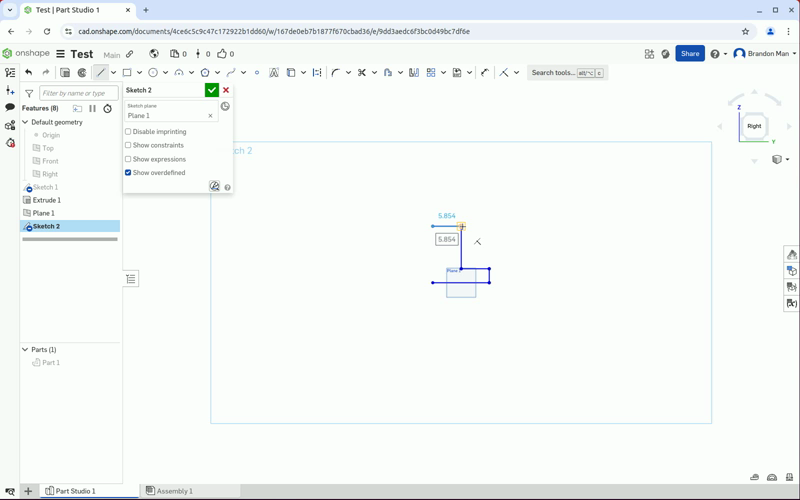
mouse_move(432, 282)
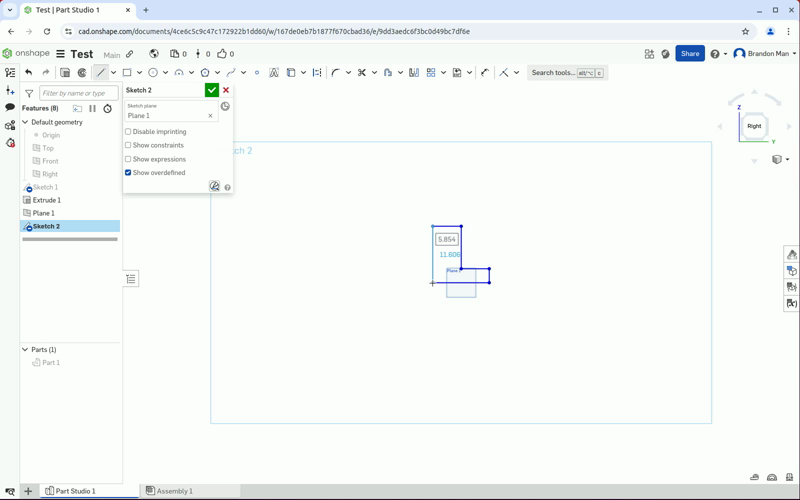
key_up(shift)
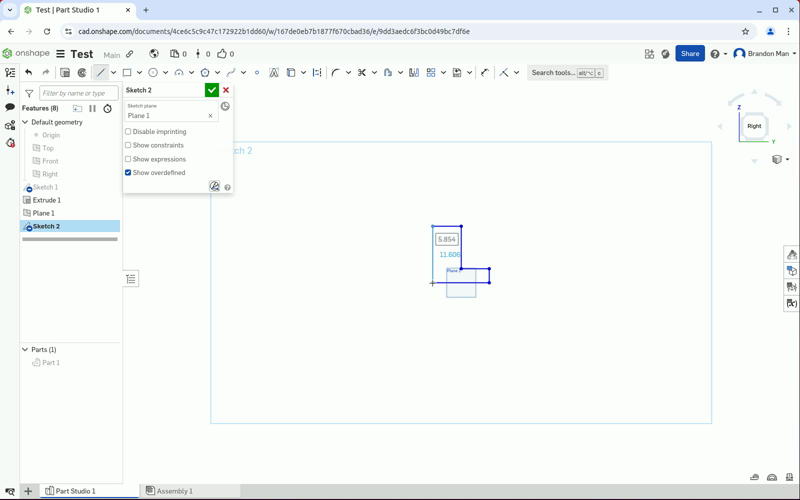
click(432, 282)
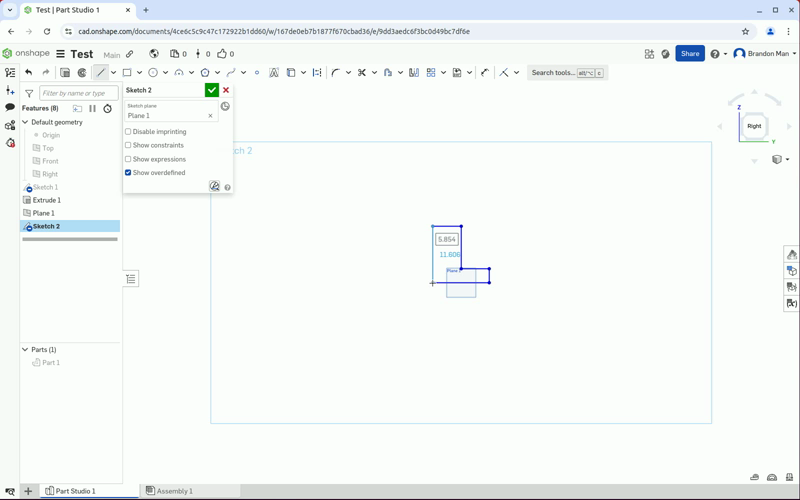
key(esc)
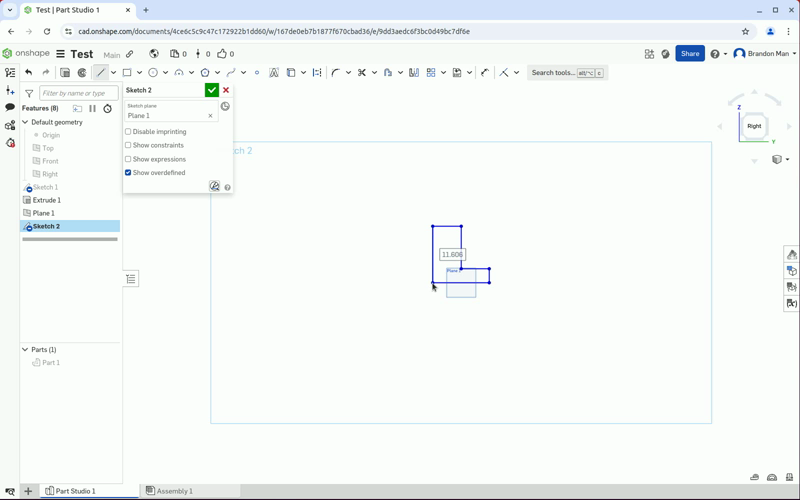
mouse_move(454, 254)
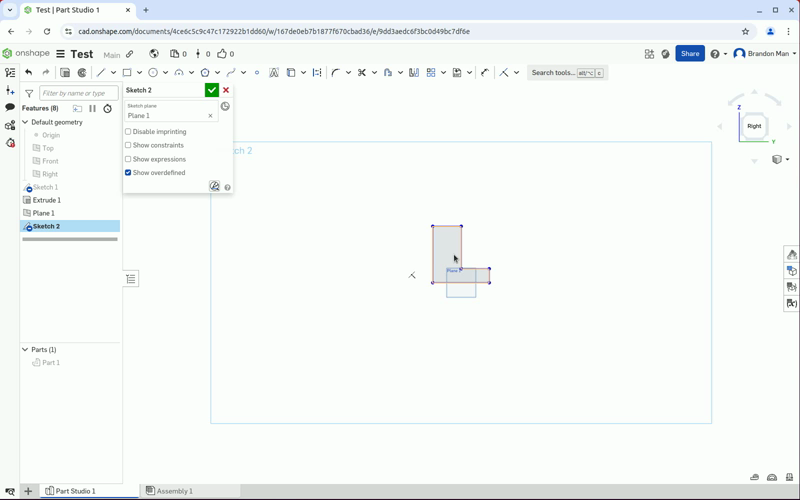
click(454, 254)
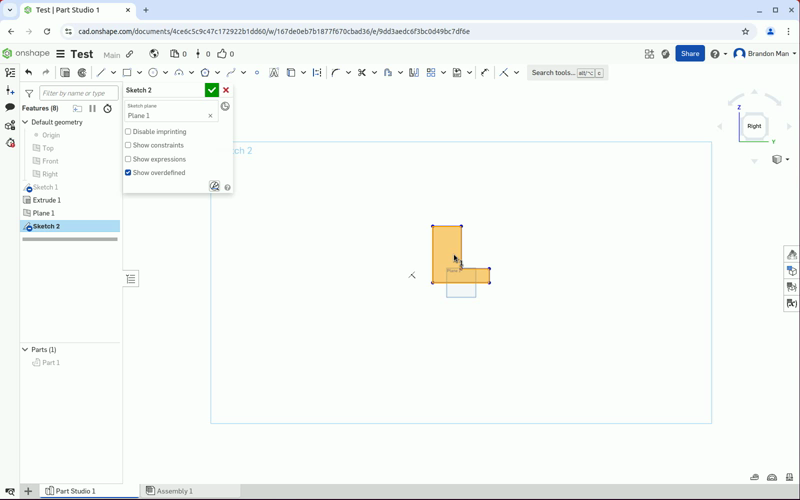
mouse_move(73, 352)
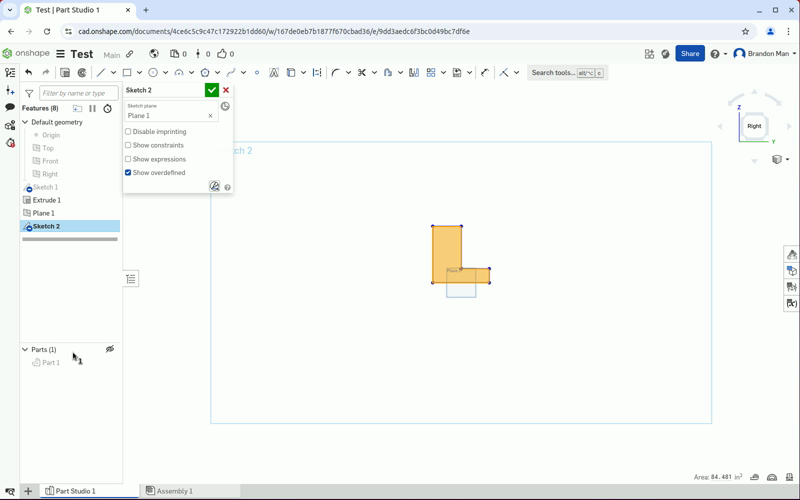
key(shift+y)
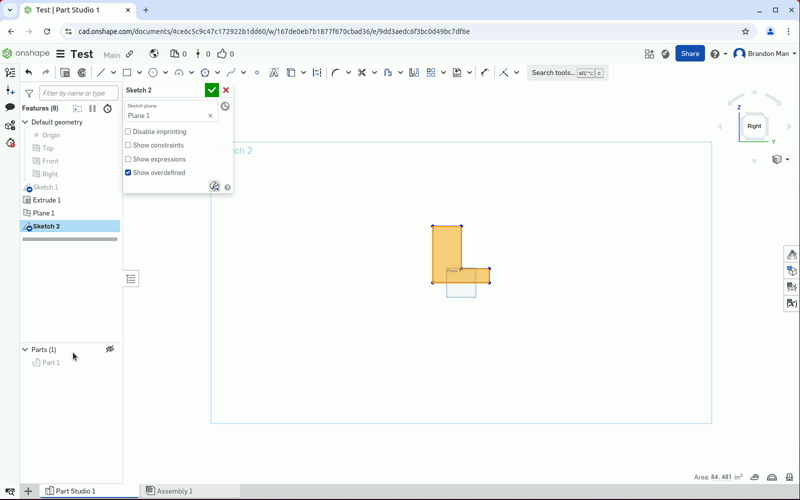
key(shift+e)
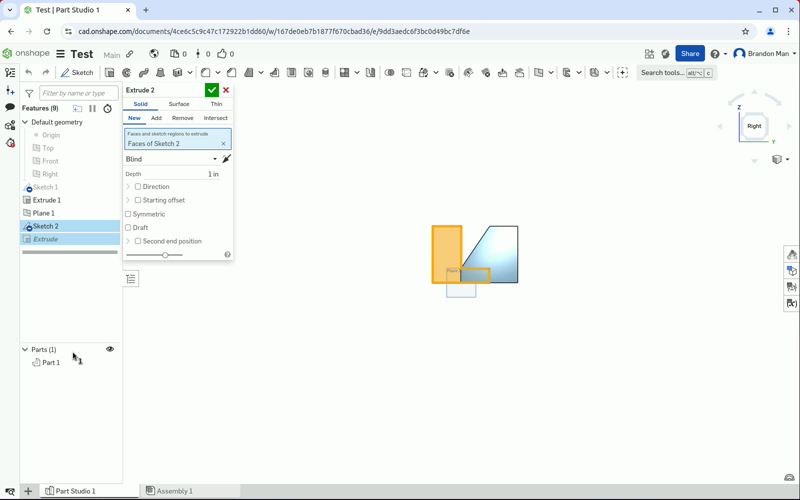
mouse_move(143, 106)
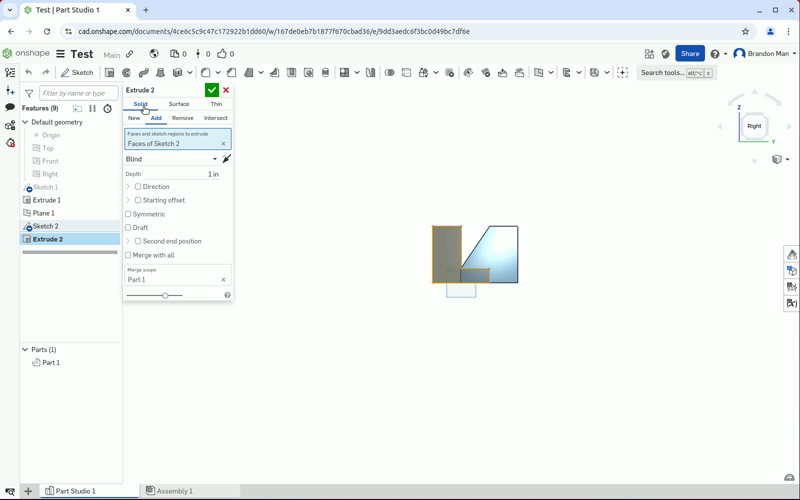
click(143, 106)
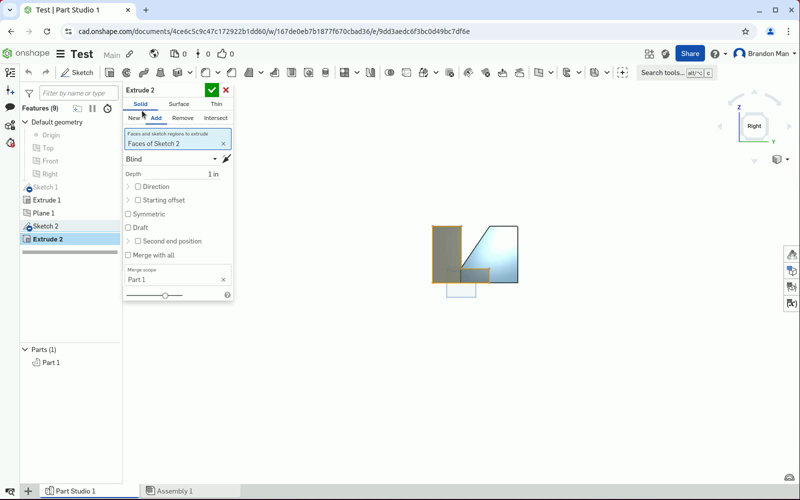
mouse_move(137, 120)
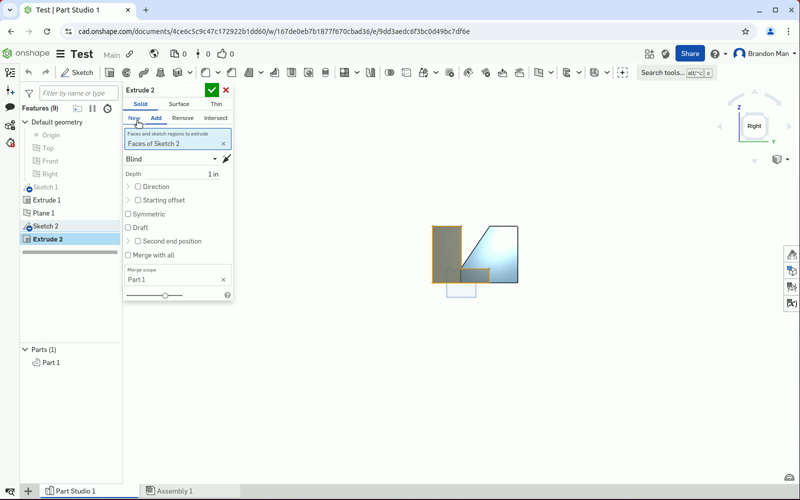
click(137, 120)
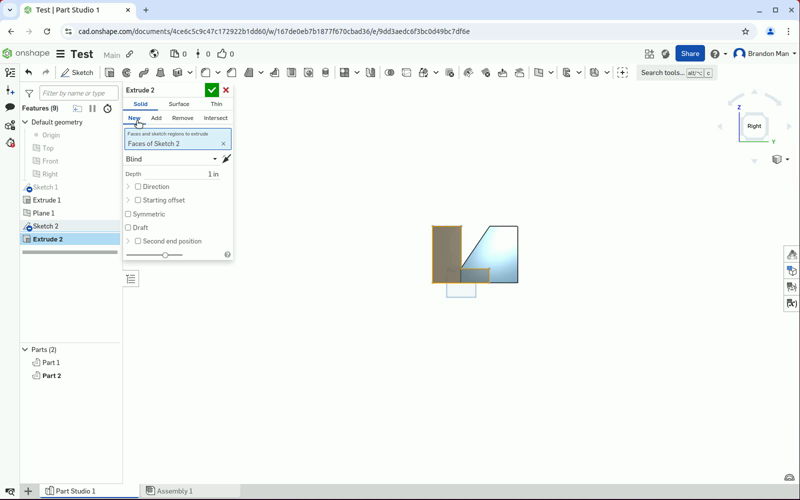
key(tab, 4)
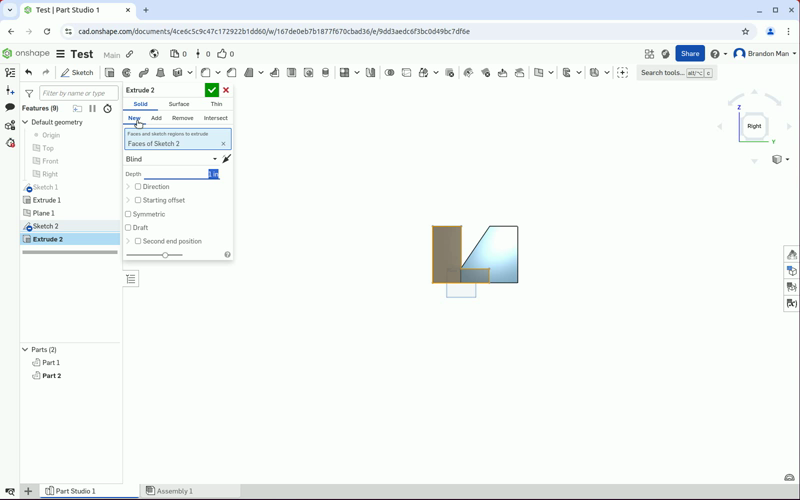
text(11.554)
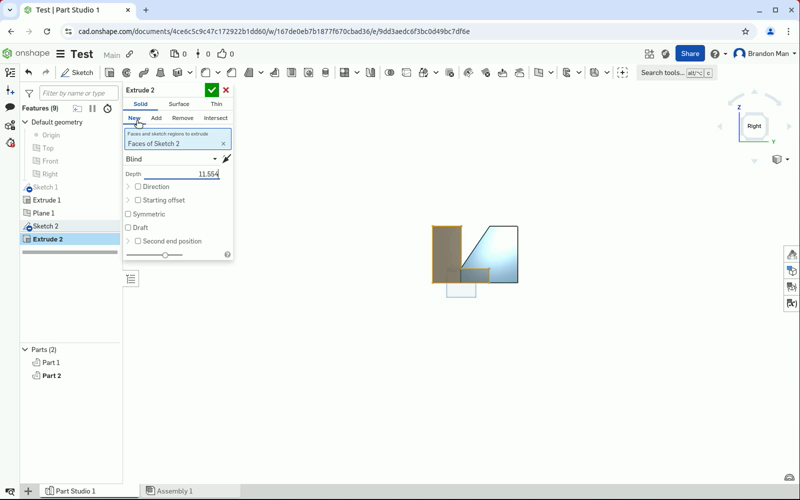
key(enter)
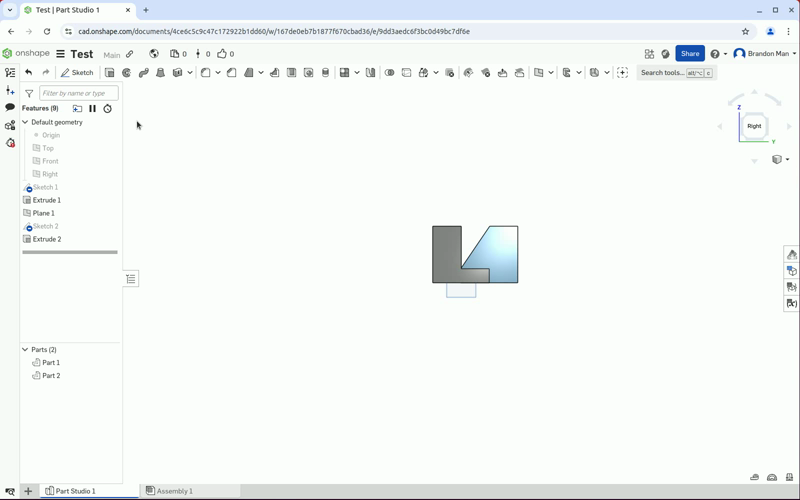
key(shift+h)
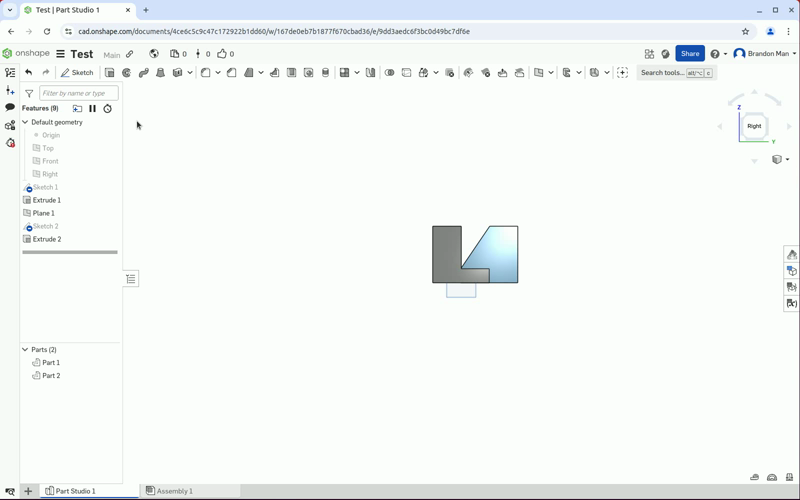
key(shift+h)
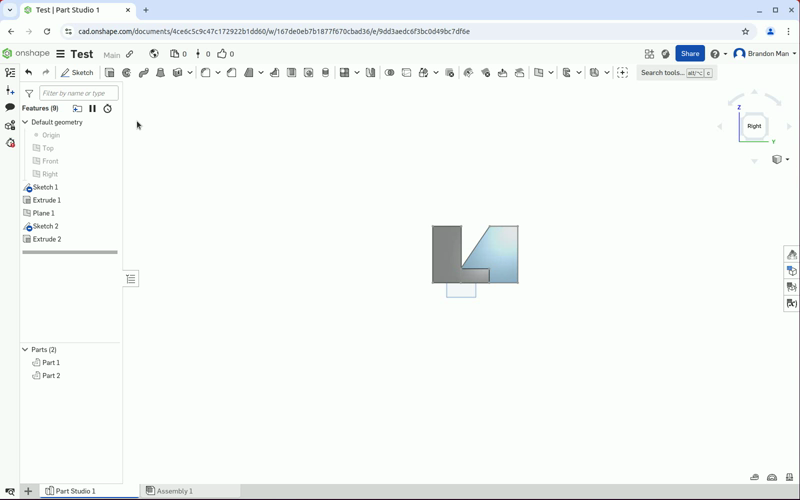
key(shift+7)
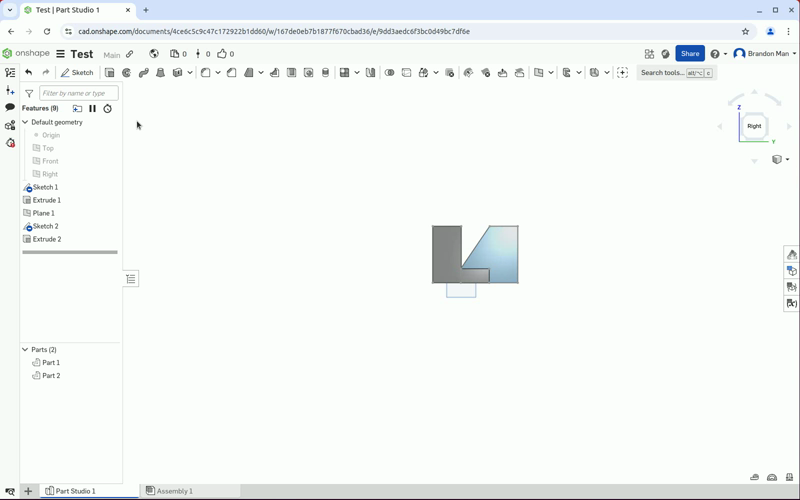
key(right, 2)
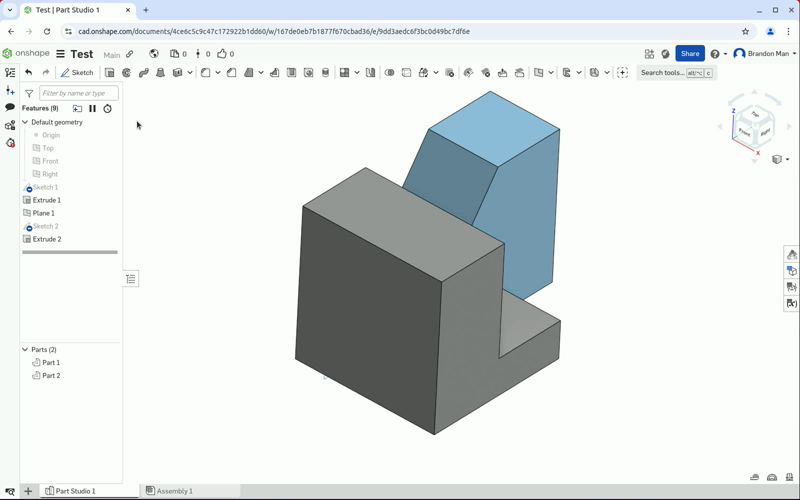
key(down, 2)
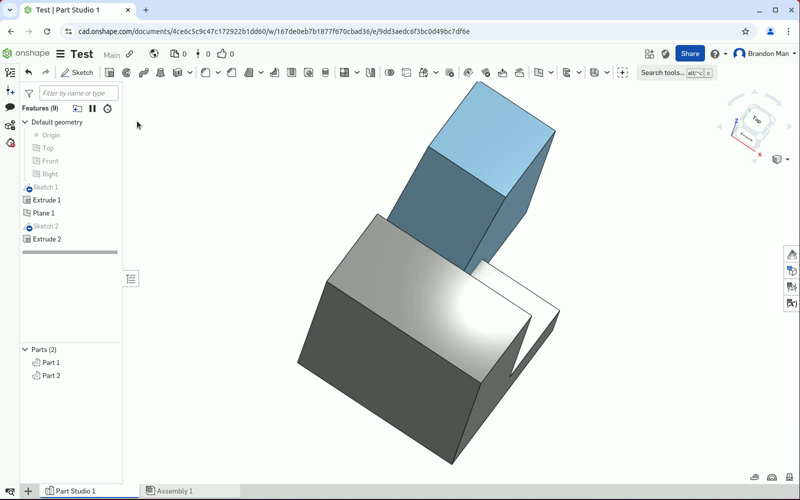
key(up, 2)
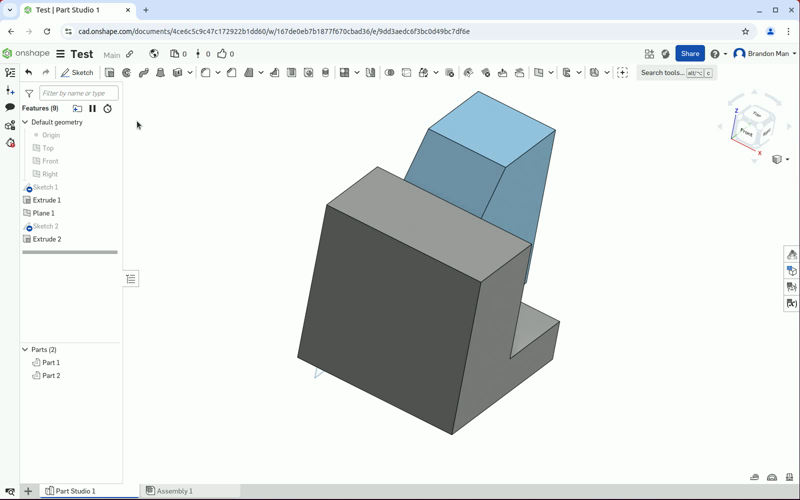
key(left, 2)
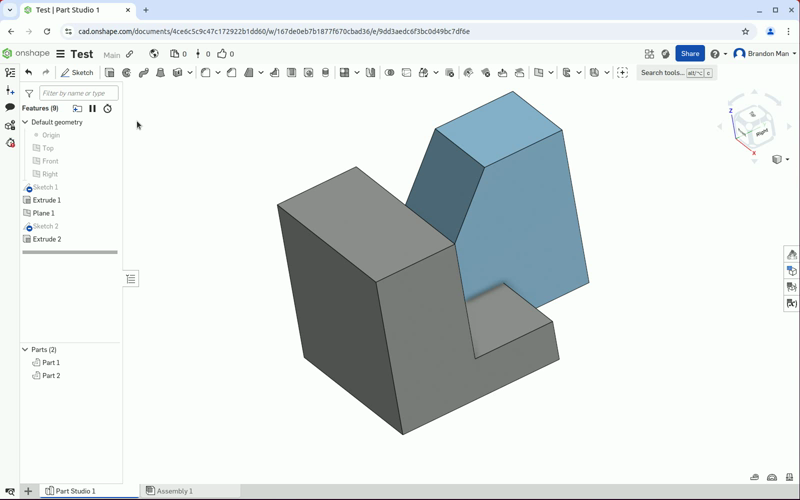
mouse_move(73, 189)
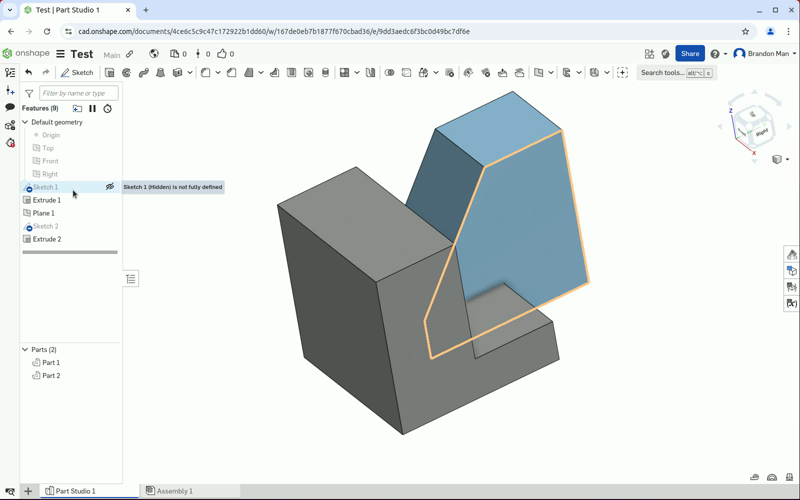
click(73, 189)